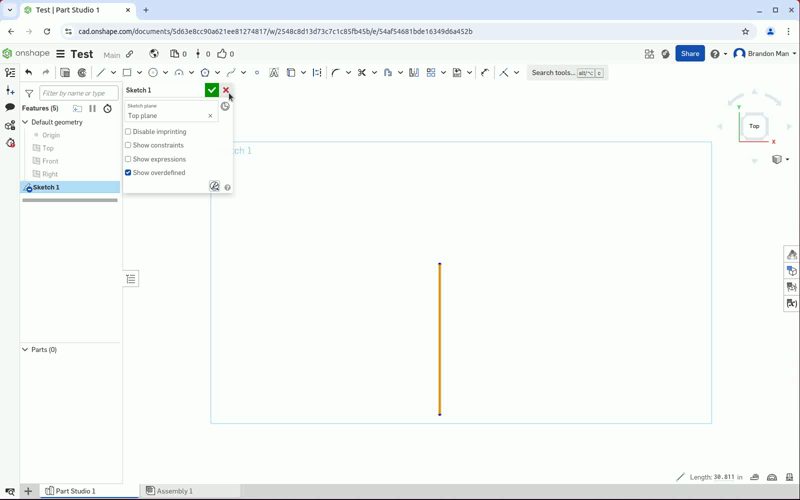
key(shift+h)
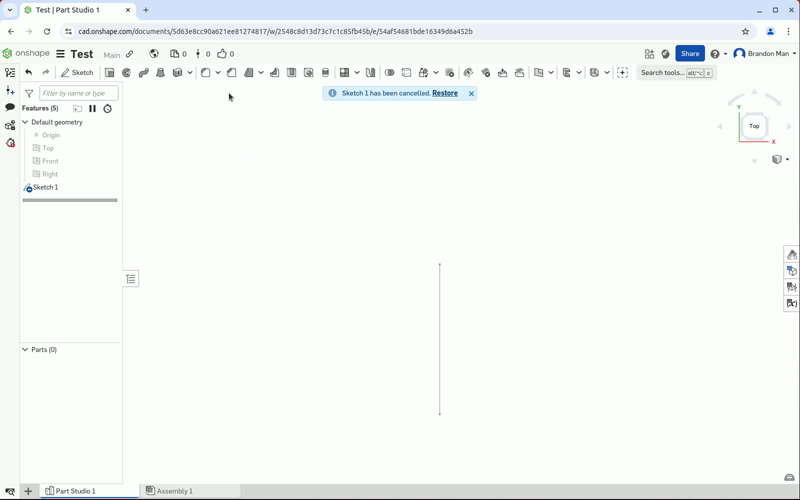
key(shift+s)
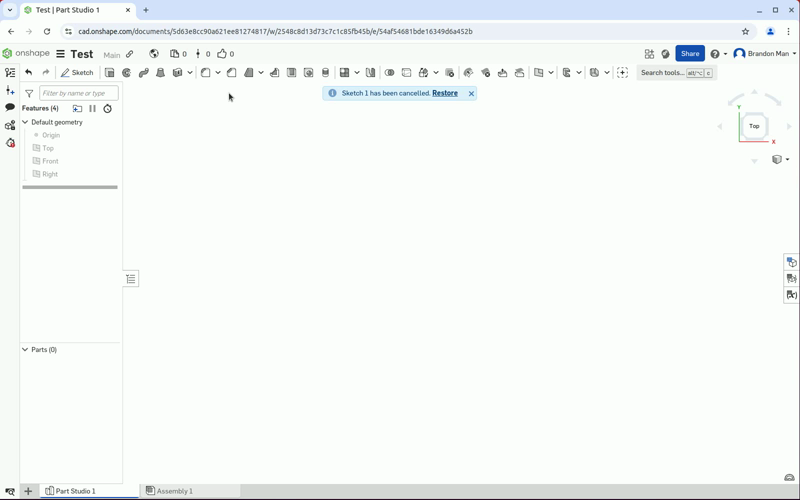
mouse_move(73, 150)
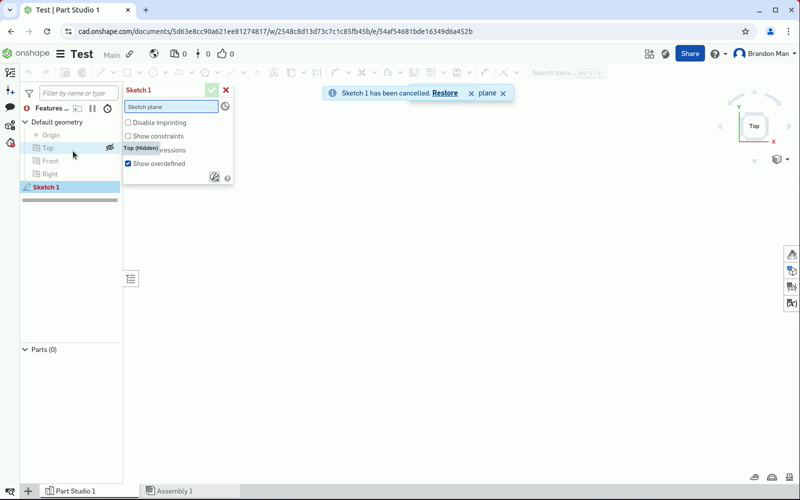
click(73, 150)
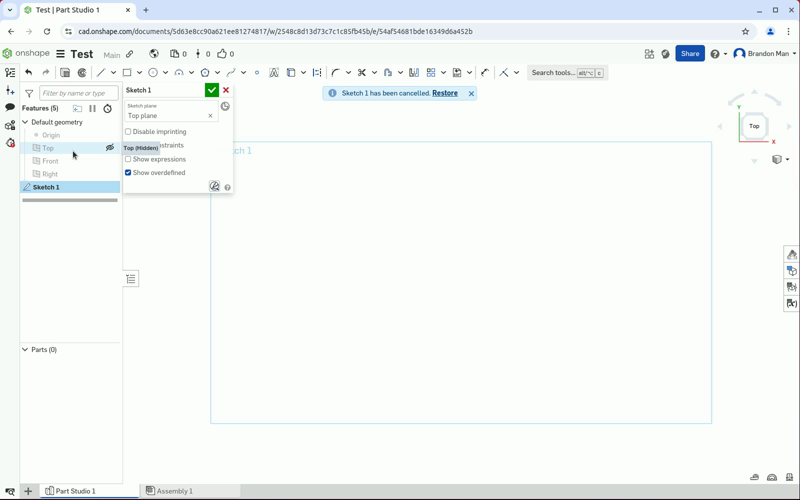
mouse_move(73, 352)
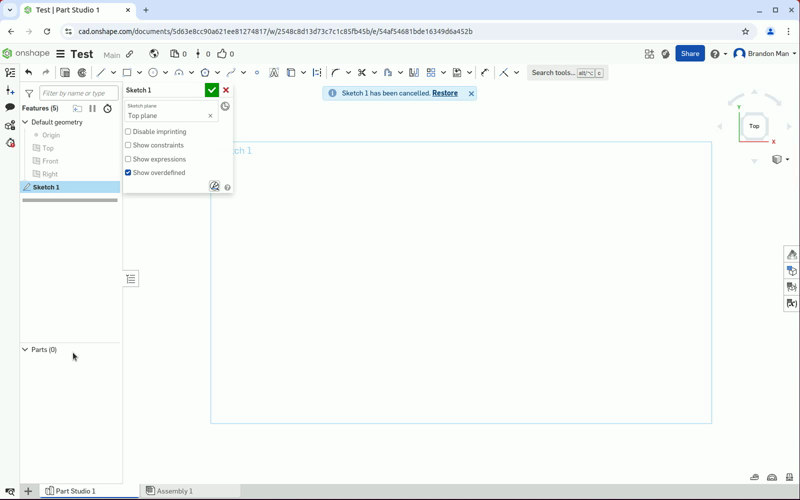
key(y)
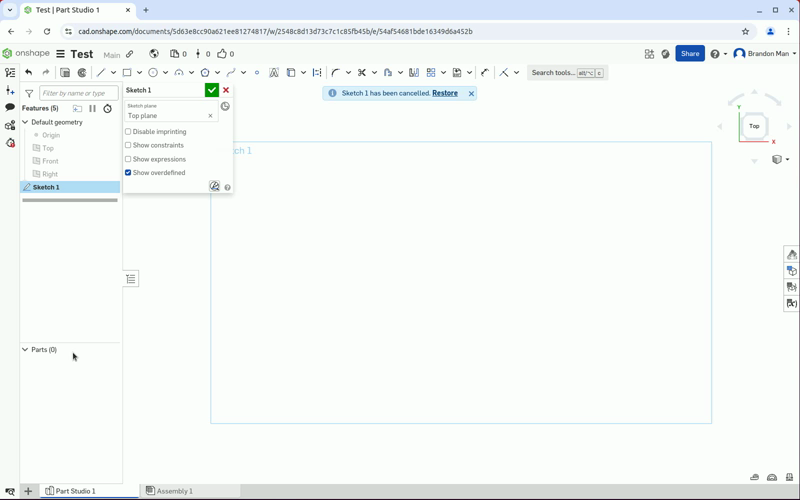
key(l)
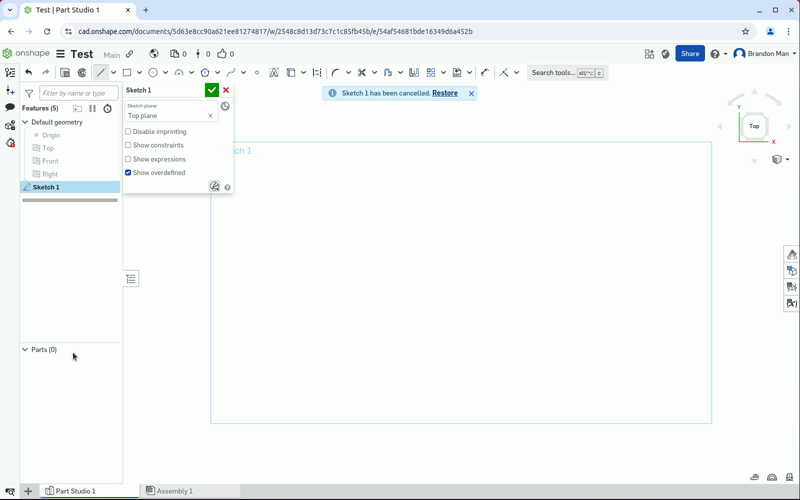
key_down(shift)
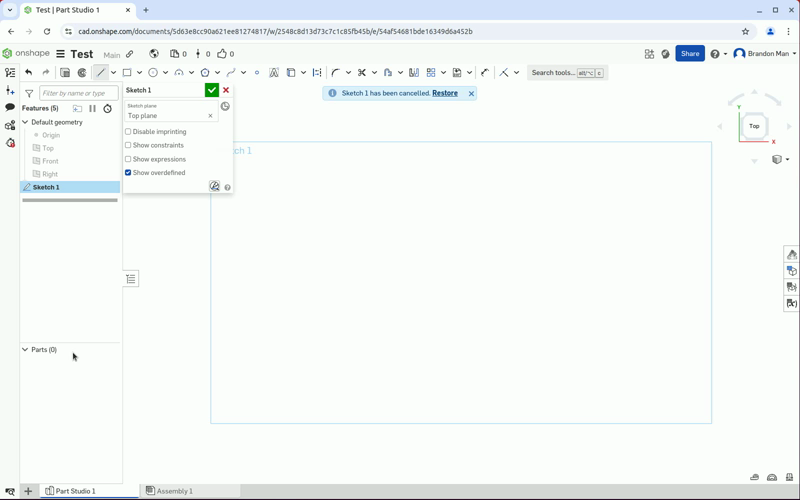
mouse_move(460, 282)
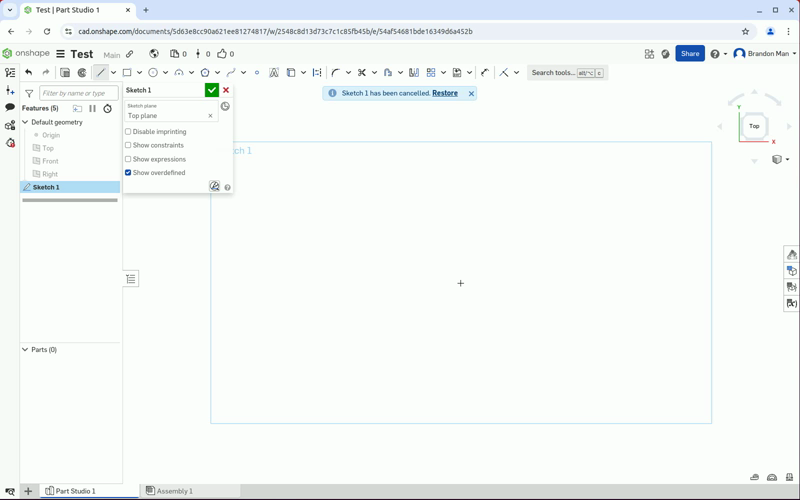
click(460, 282)
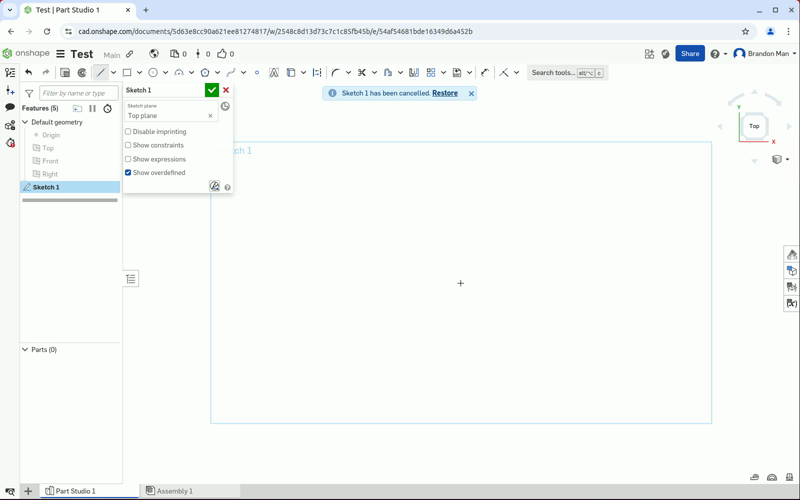
key_up(shift)
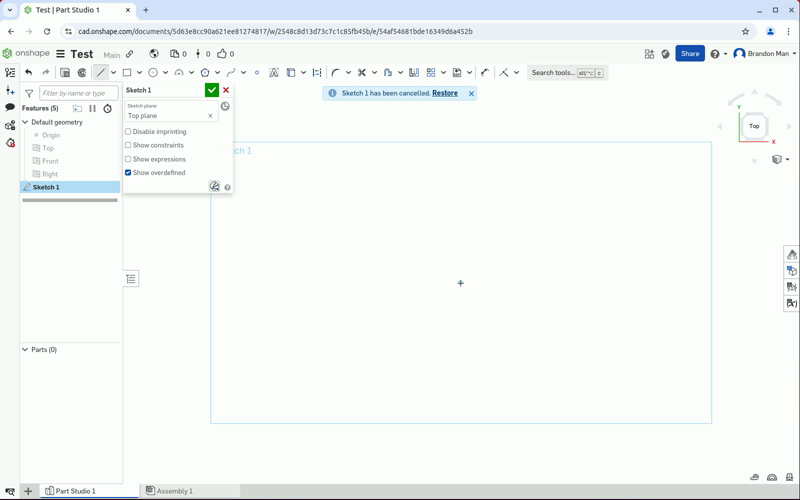
key_down(shift)
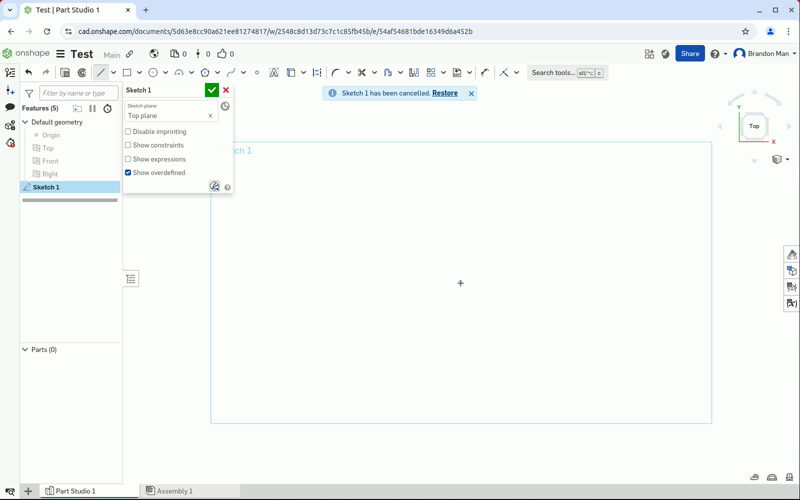
mouse_move(490, 282)
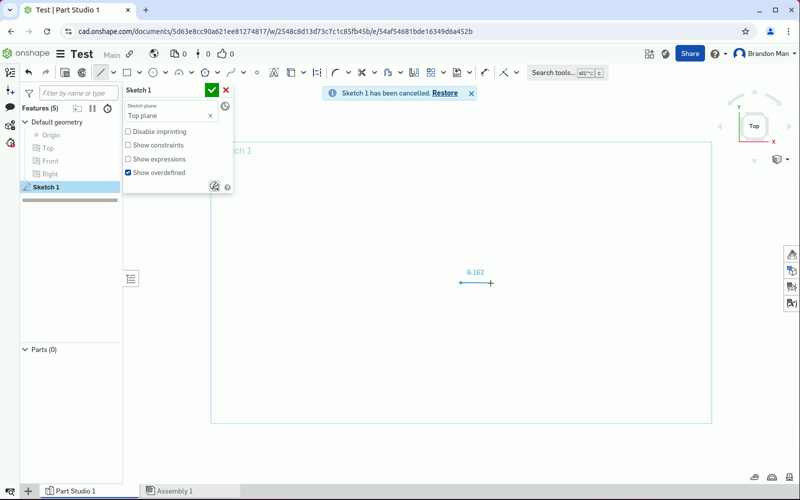
mouse_move(498, 282)
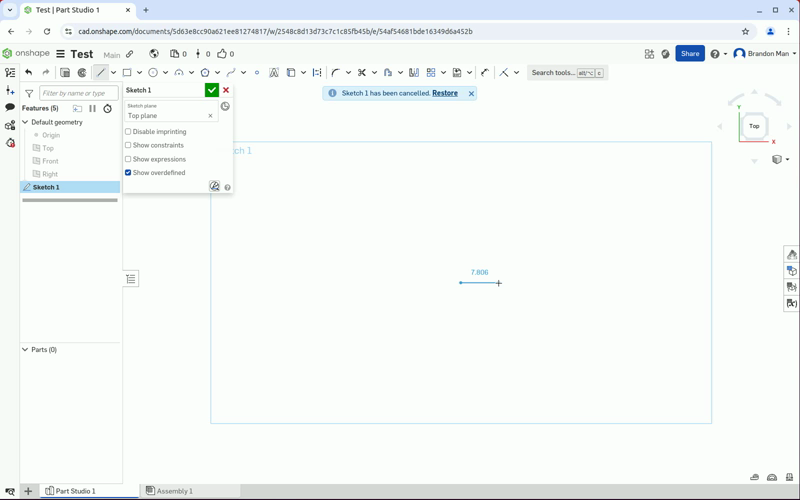
click(498, 282)
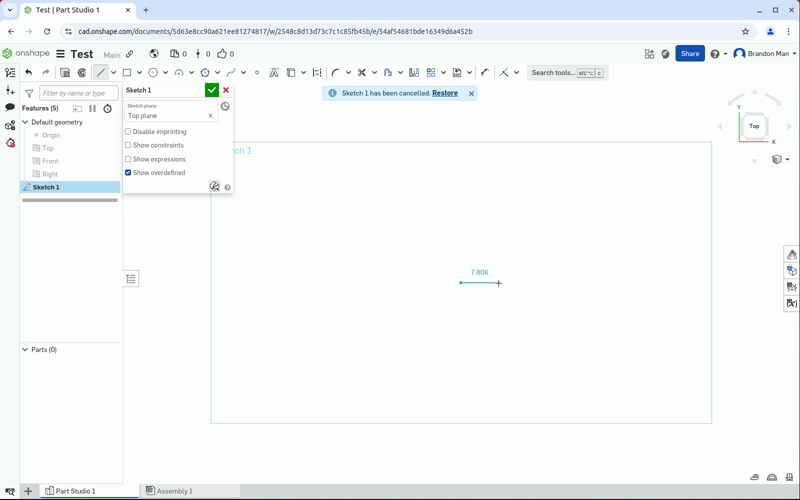
key_up(shift)
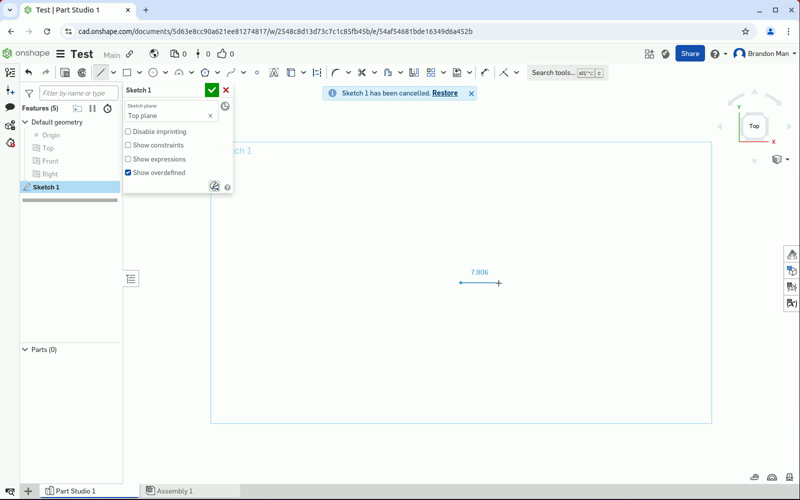
key_down(shift)
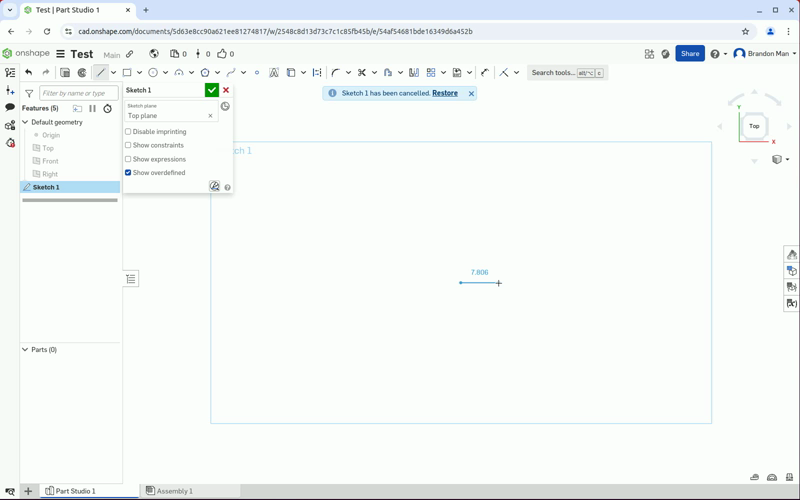
mouse_move(528, 282)
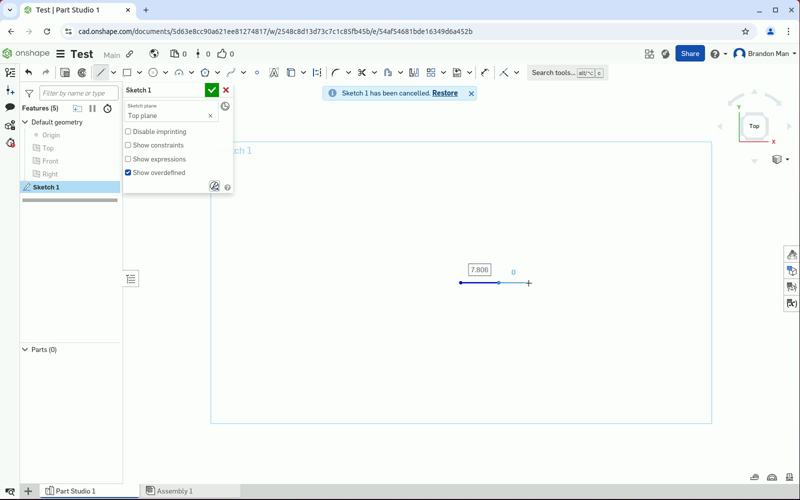
mouse_move(498, 245)
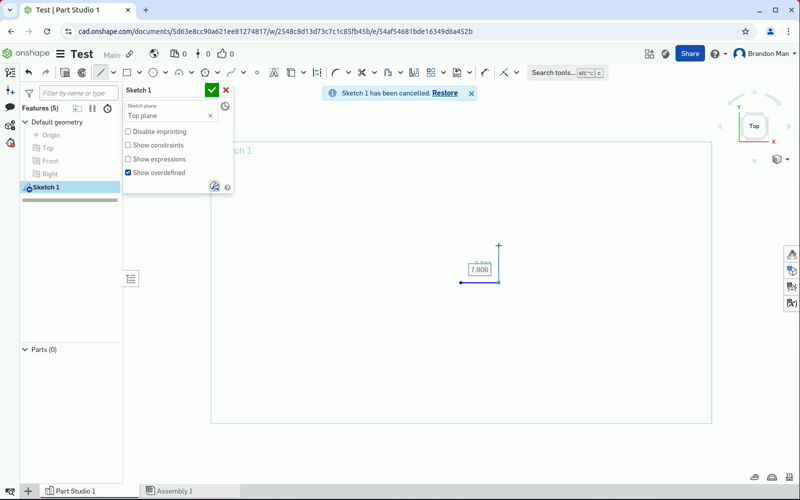
click(498, 245)
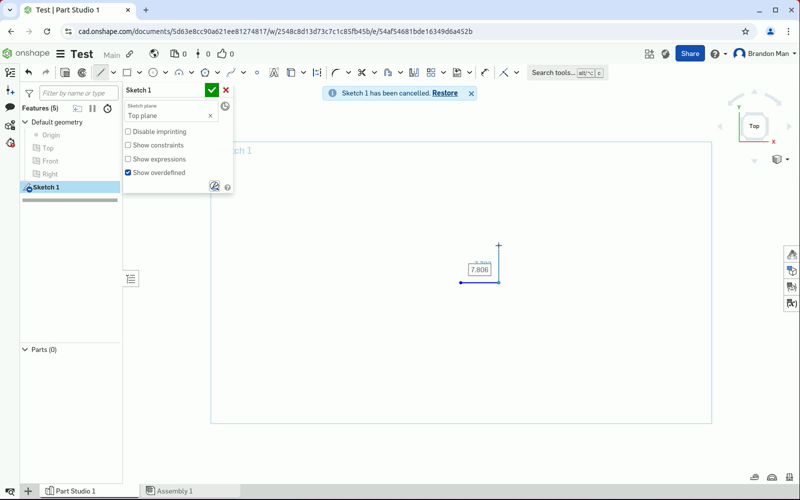
key_up(shift)
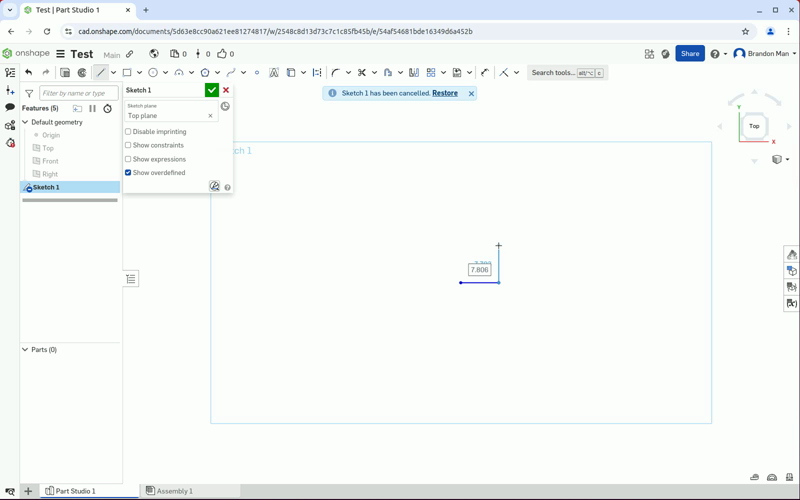
key_down(shift)
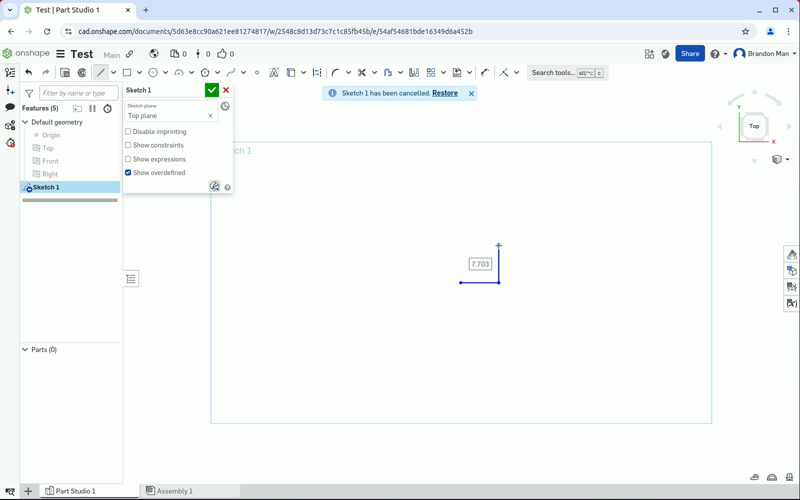
mouse_move(528, 245)
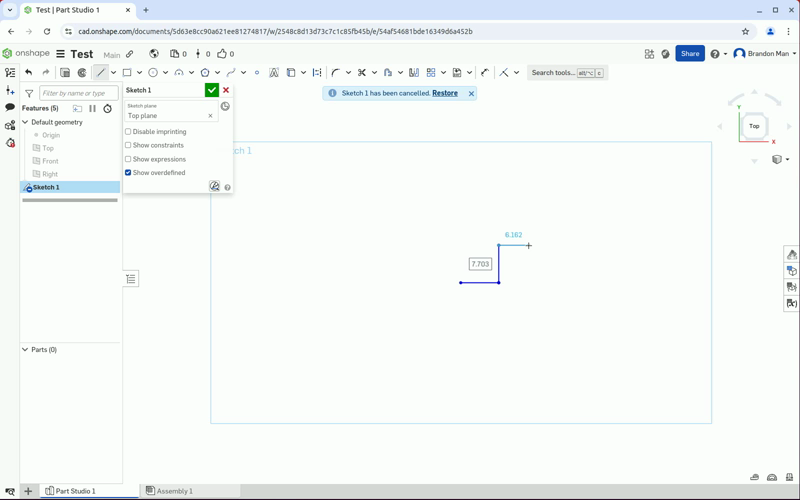
mouse_move(535, 245)
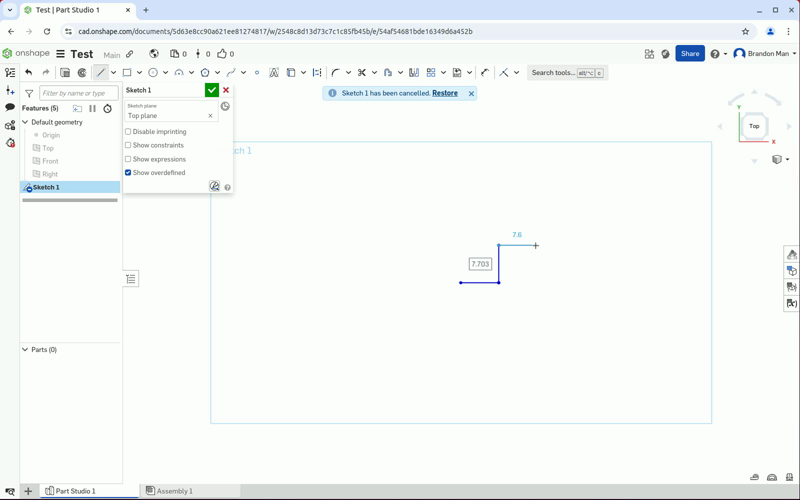
click(535, 245)
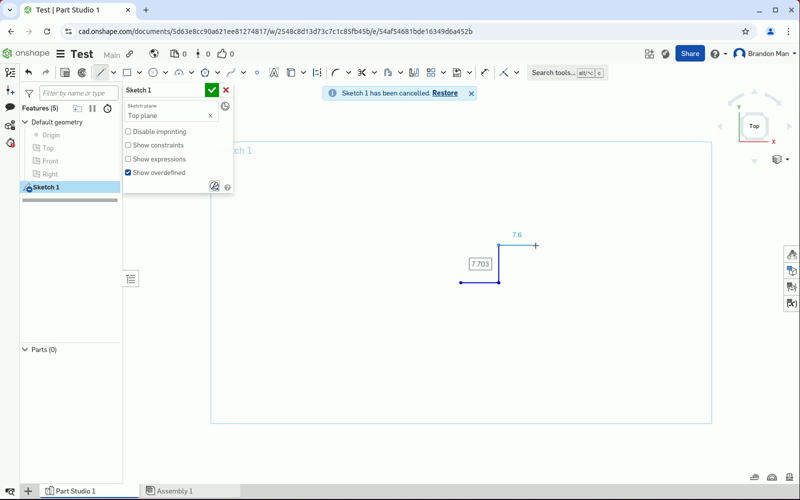
key_up(shift)
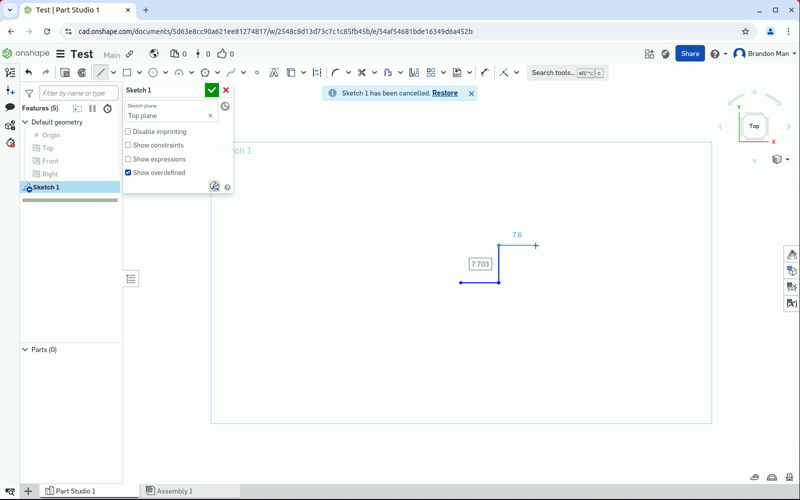
key_down(shift)
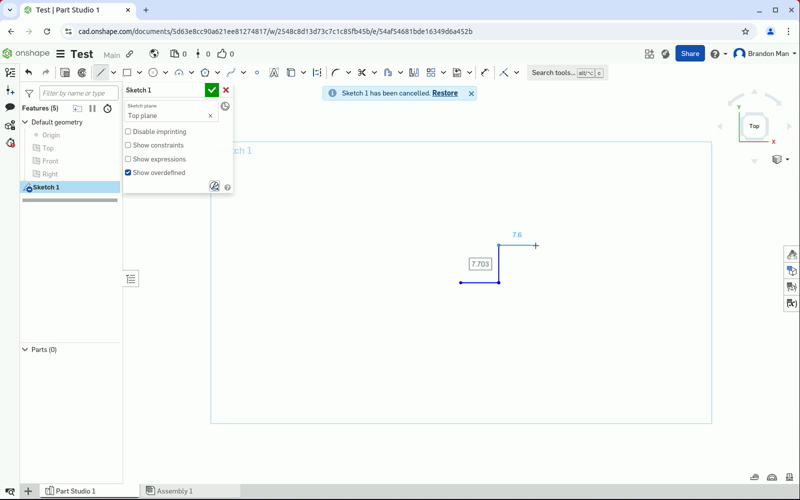
mouse_move(565, 245)
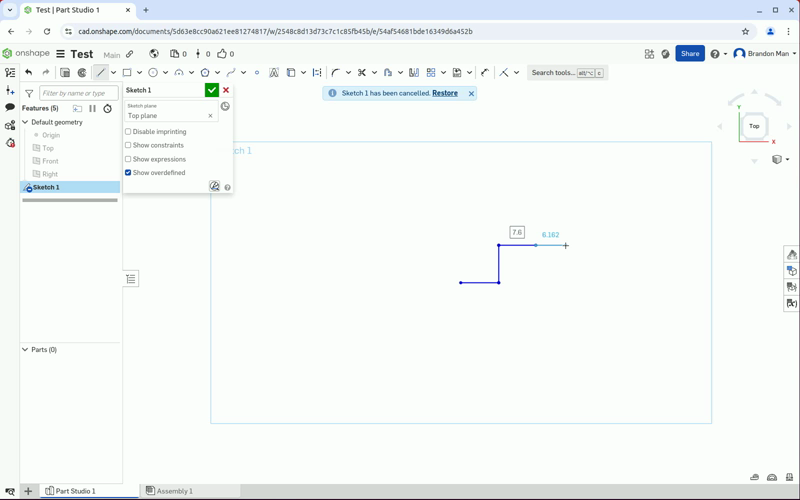
mouse_move(573, 245)
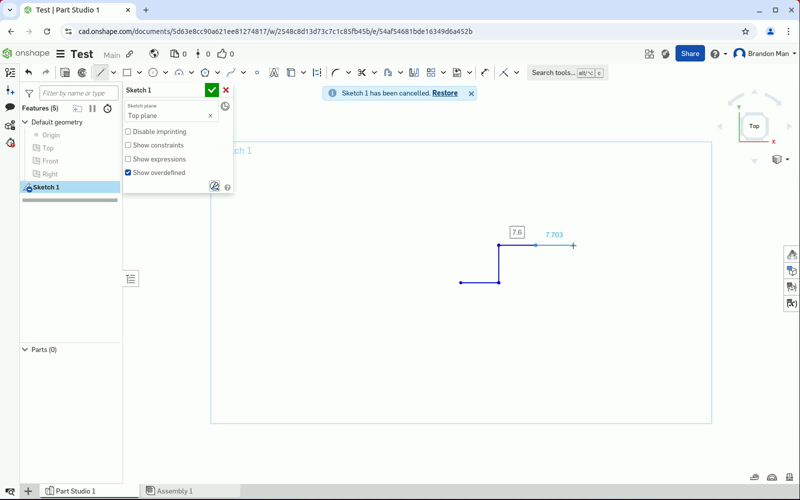
click(573, 245)
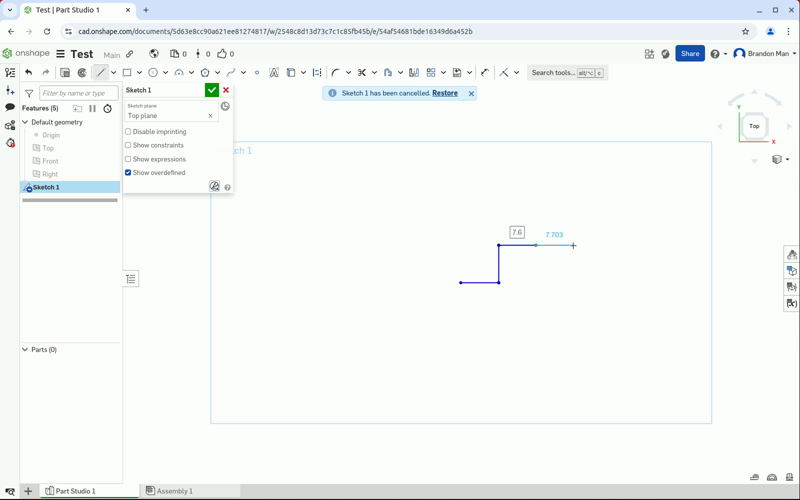
key_up(shift)
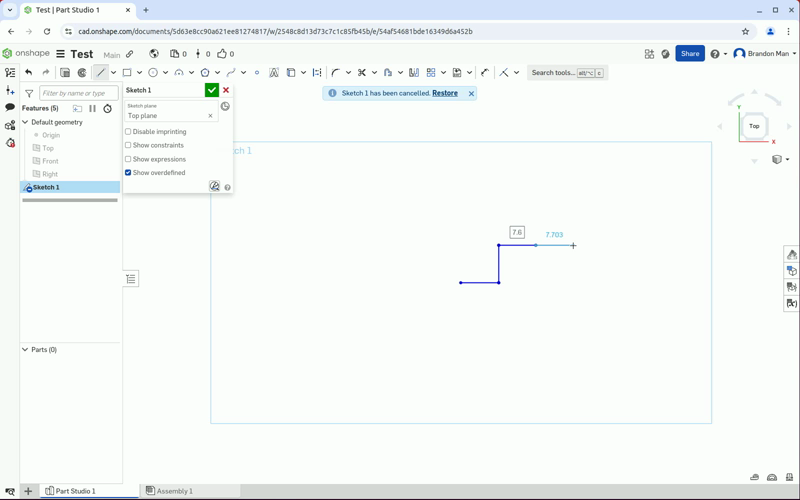
key_down(shift)
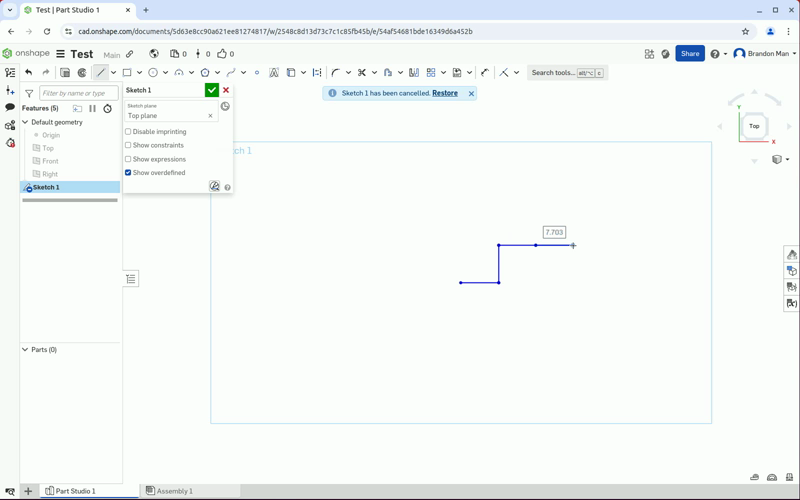
mouse_move(589, 245)
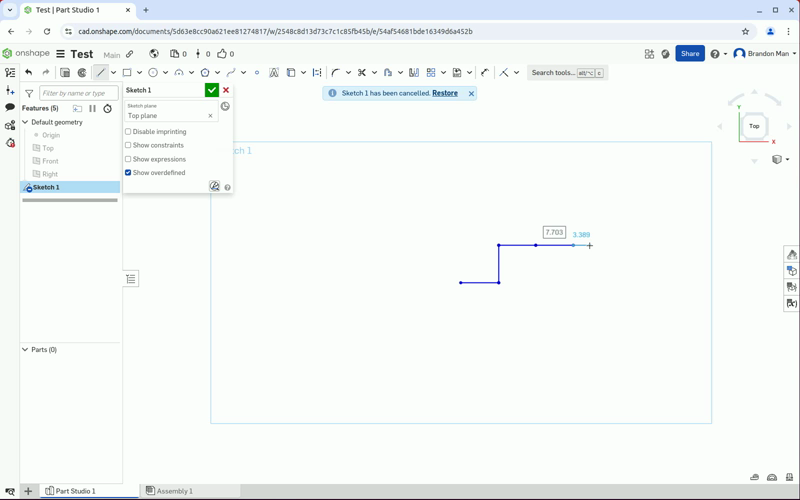
mouse_move(573, 208)
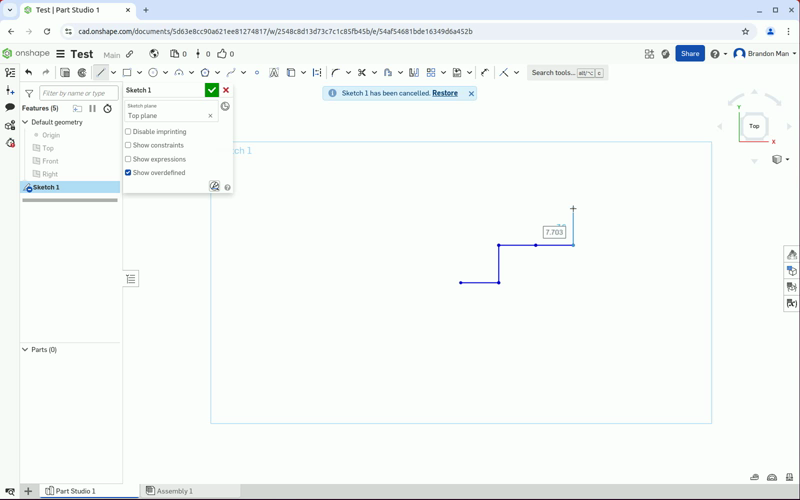
click(573, 208)
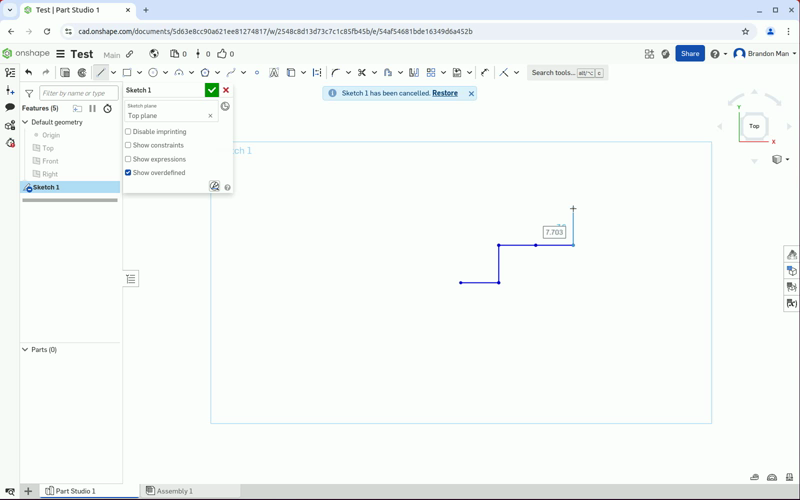
key_up(shift)
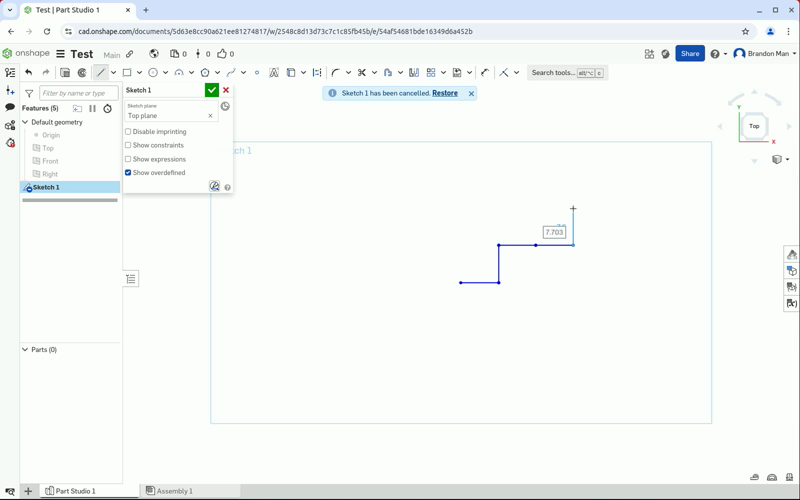
key_down(shift)
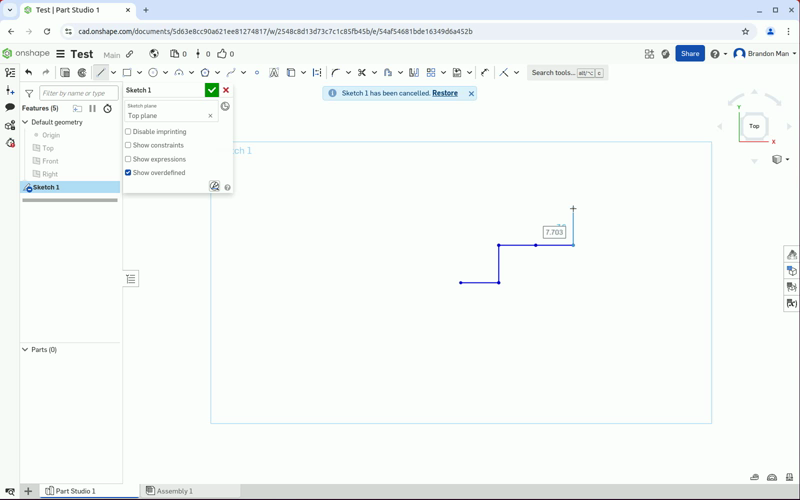
mouse_move(460, 208)
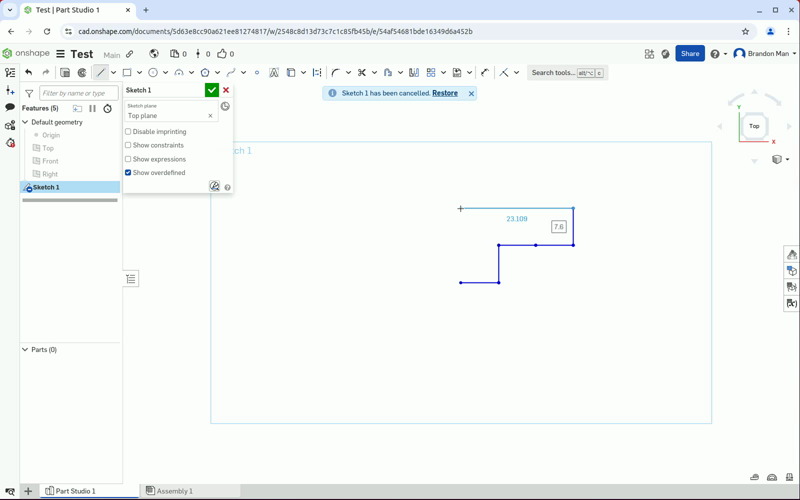
click(460, 208)
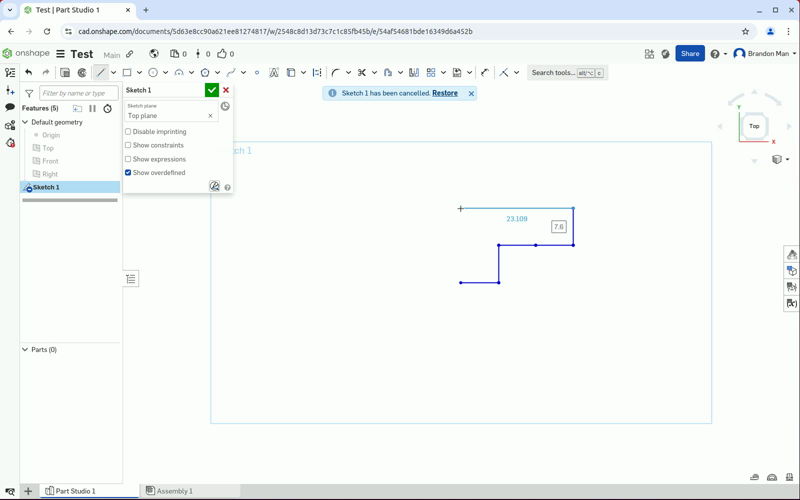
key_up(shift)
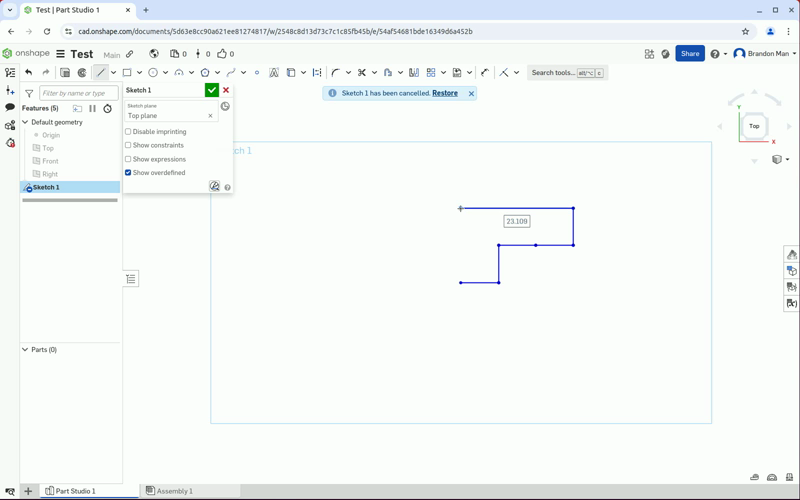
key_down(shift)
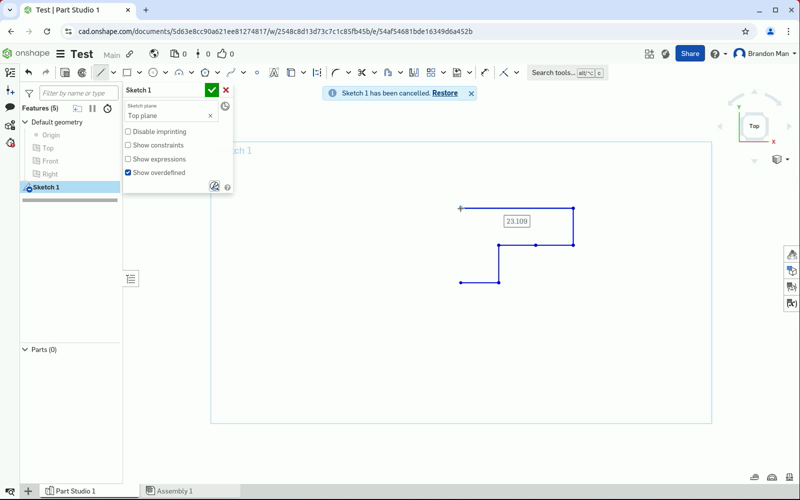
mouse_move(460, 282)
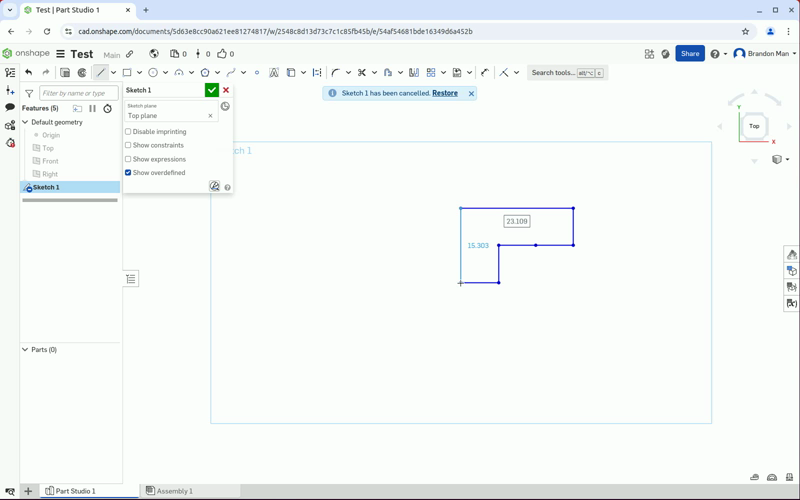
key_up(shift)
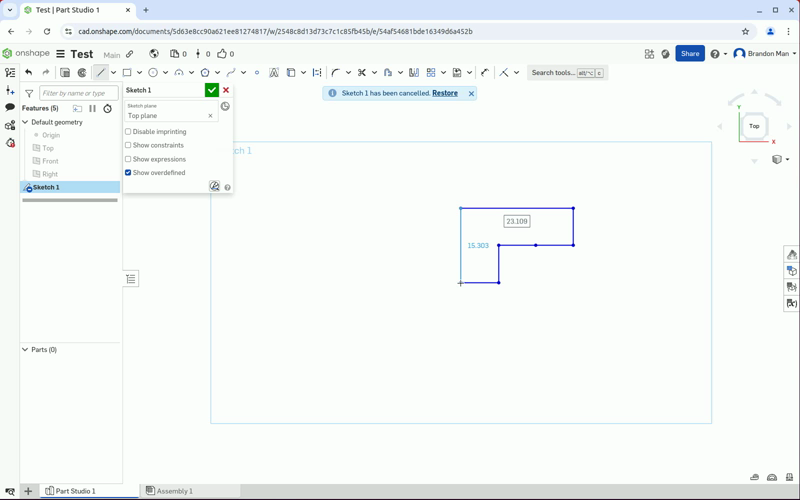
click(460, 282)
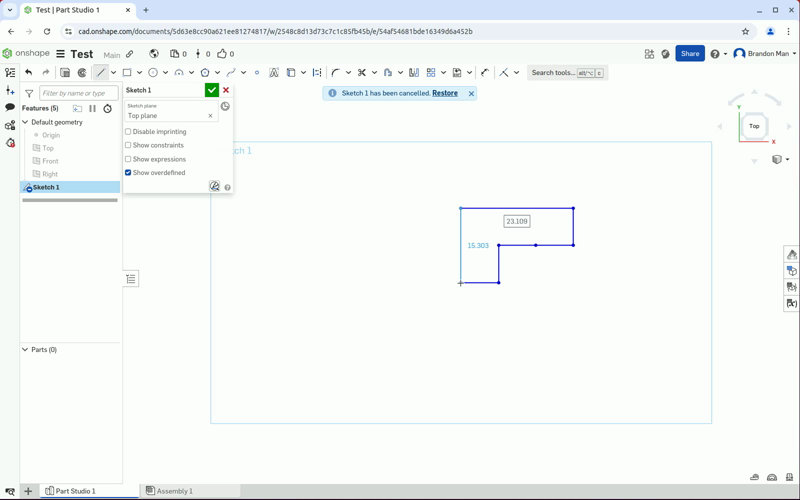
key(esc)
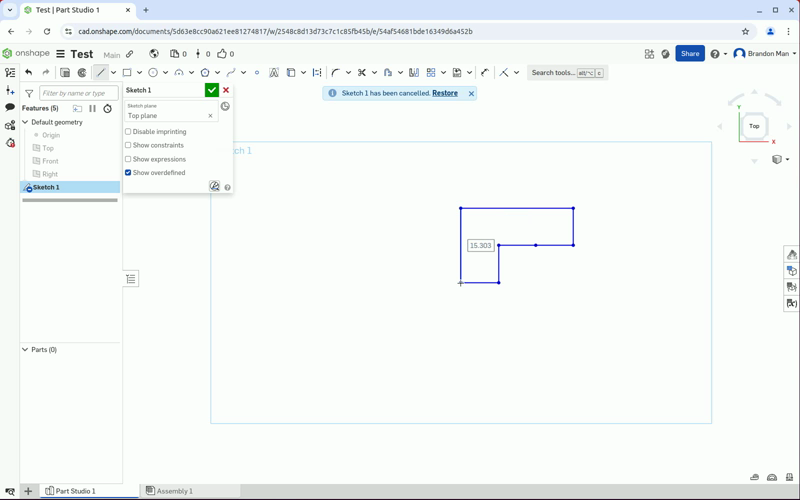
mouse_move(488, 268)
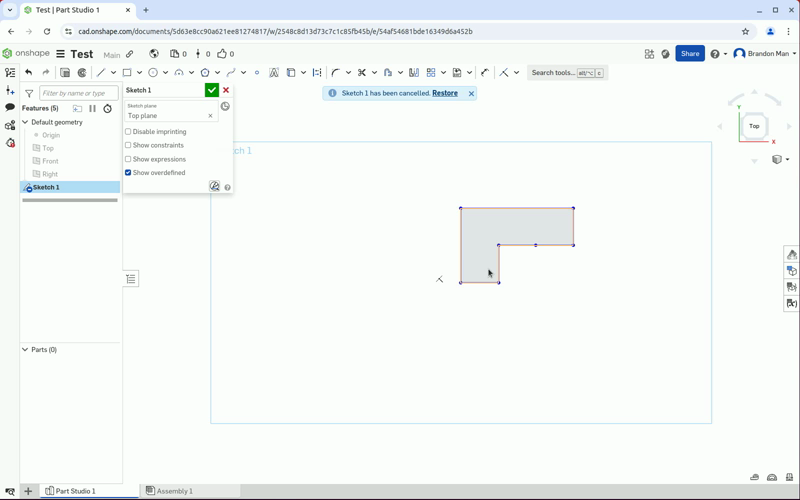
click(488, 268)
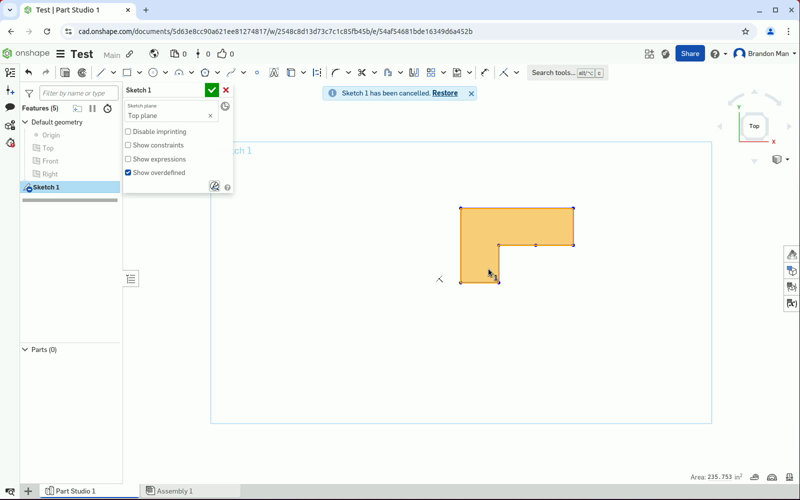
mouse_move(73, 352)
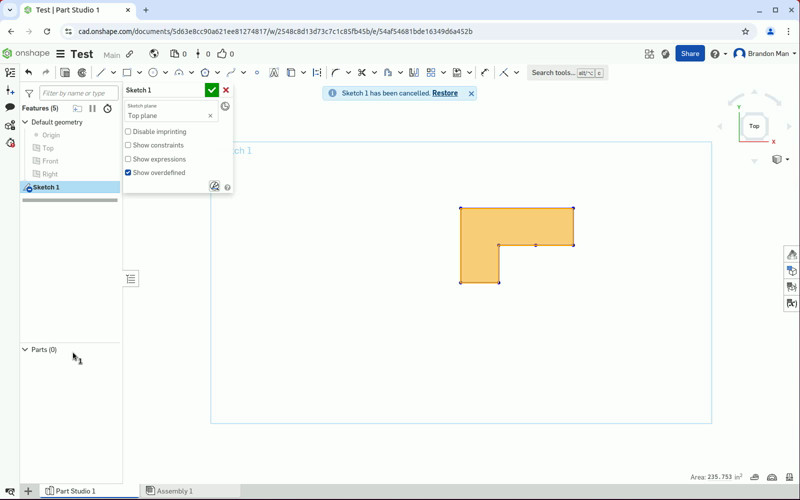
key(shift+y)
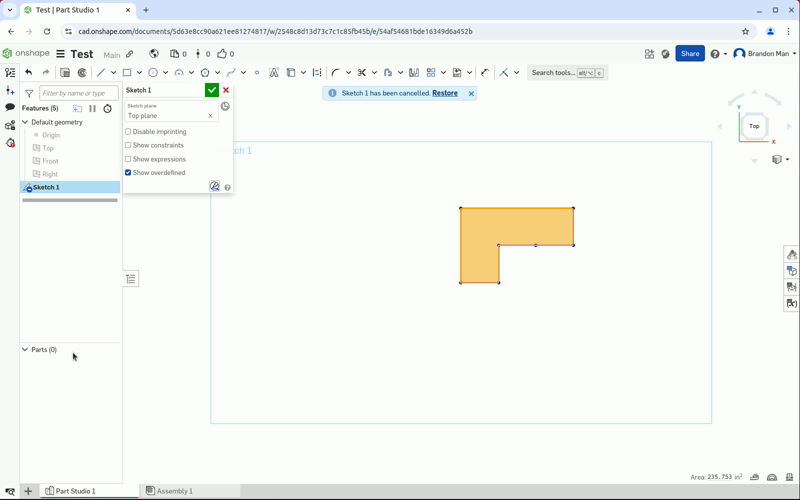
key(shift+e)
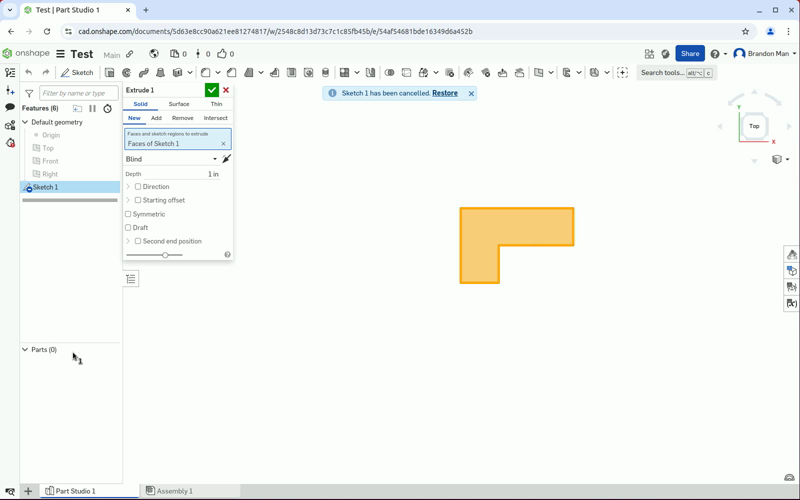
mouse_move(143, 106)
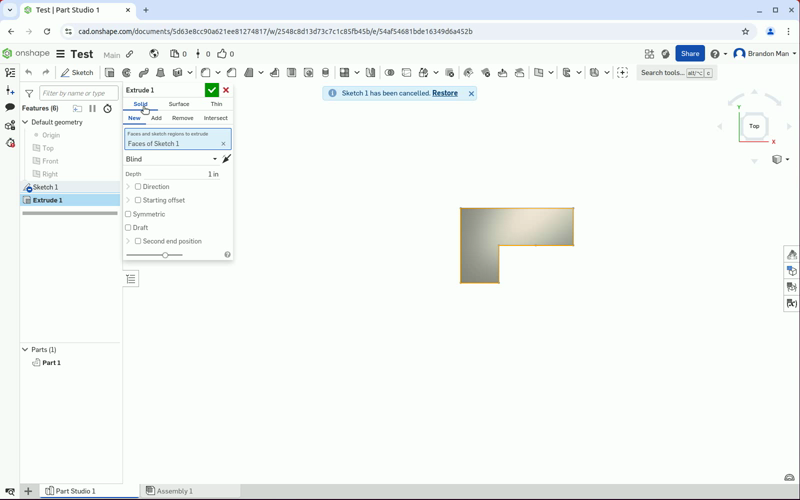
click(143, 106)
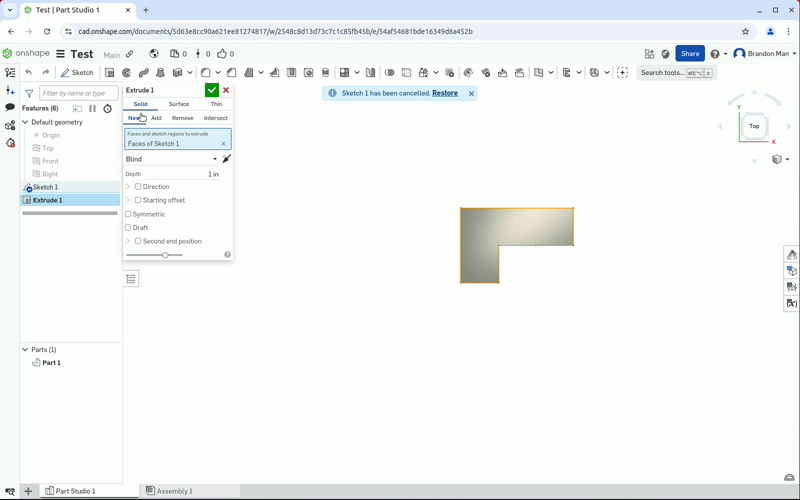
mouse_move(137, 120)
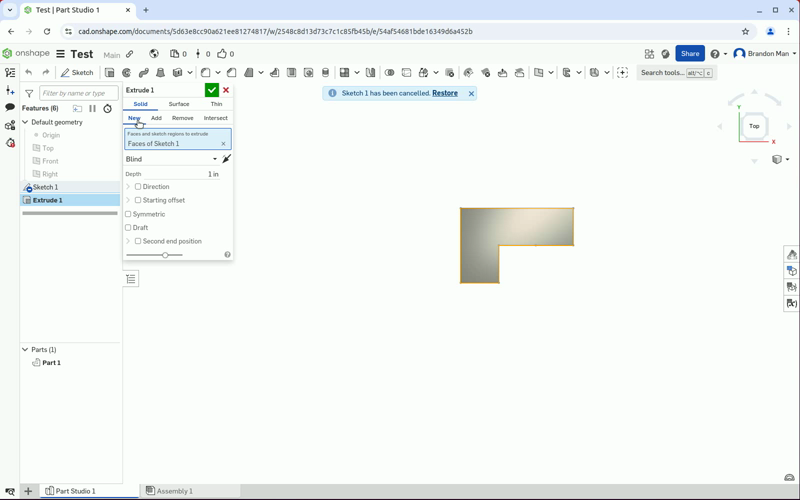
click(137, 120)
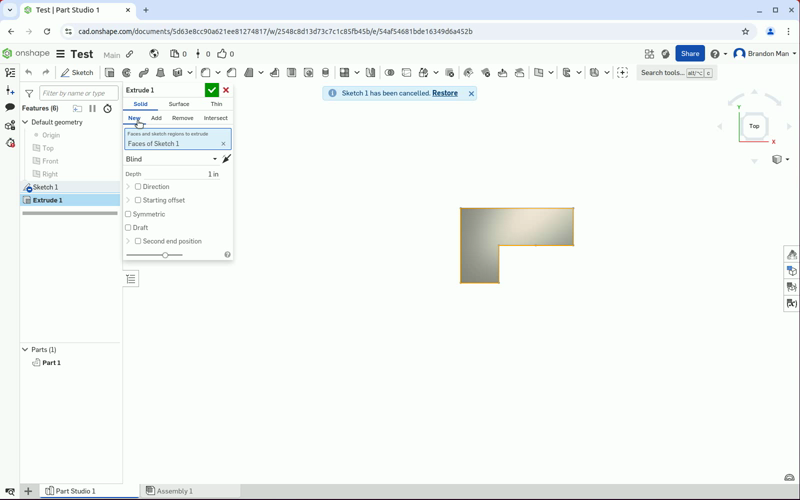
key(tab, 4)
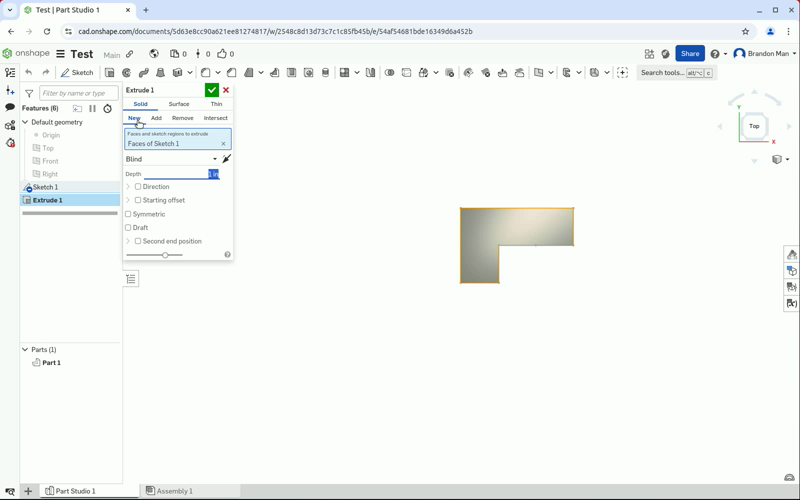
text(15.405)
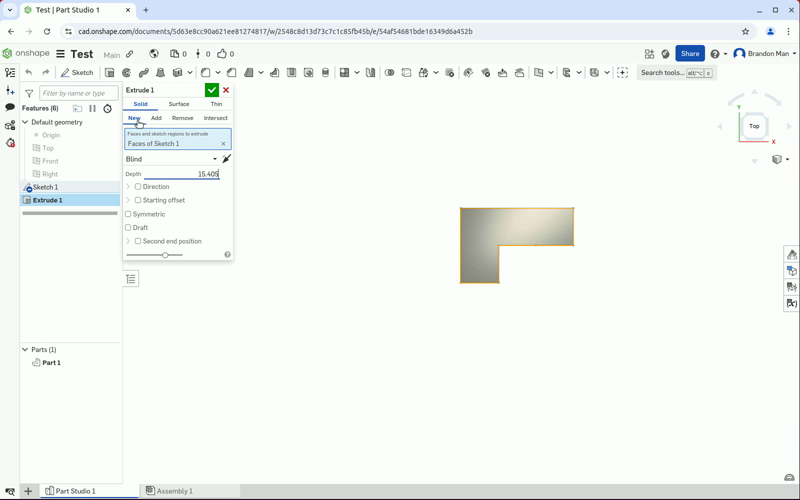
key(enter)
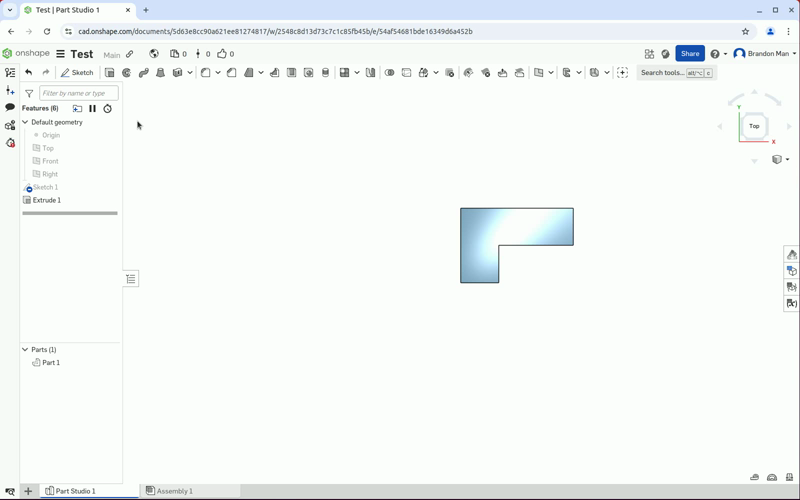
key(shift+h)
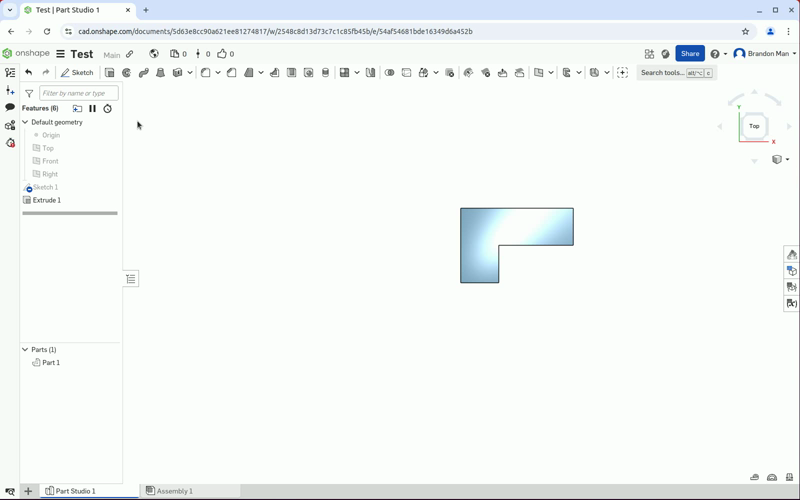
key(shift+h)
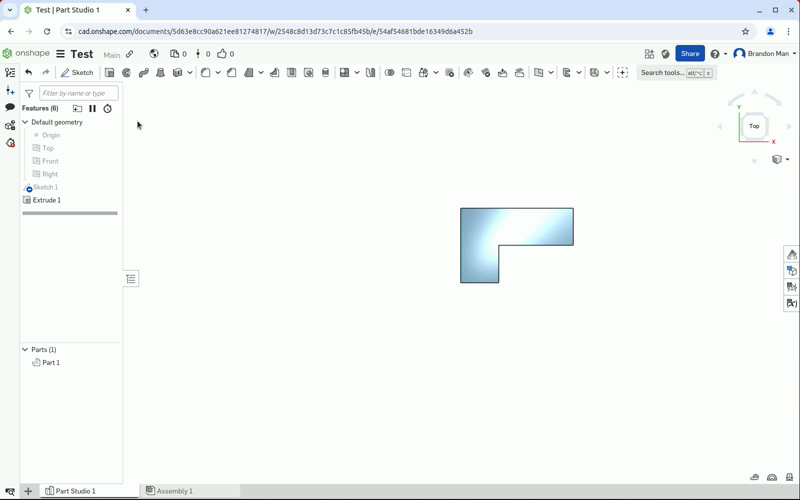
mouse_move(73, 189)
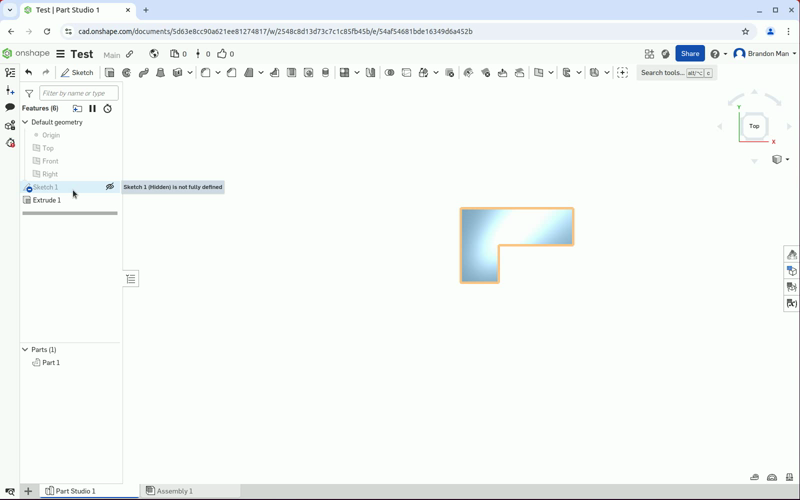
click(73, 189)
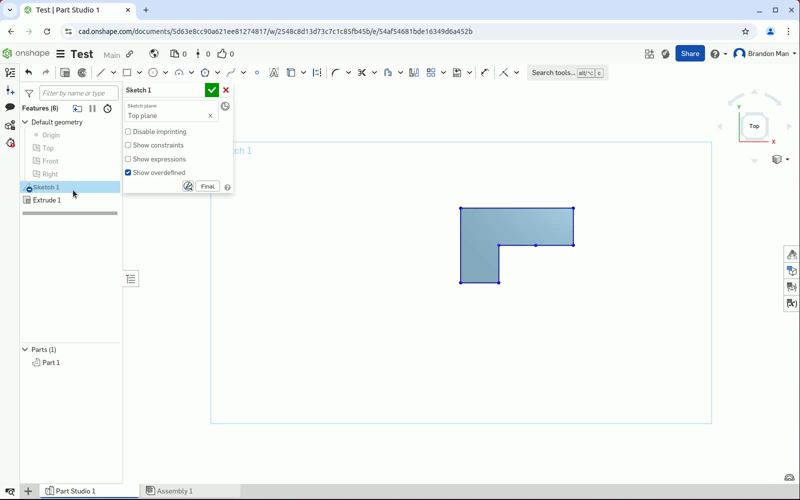
mouse_move(229, 92)
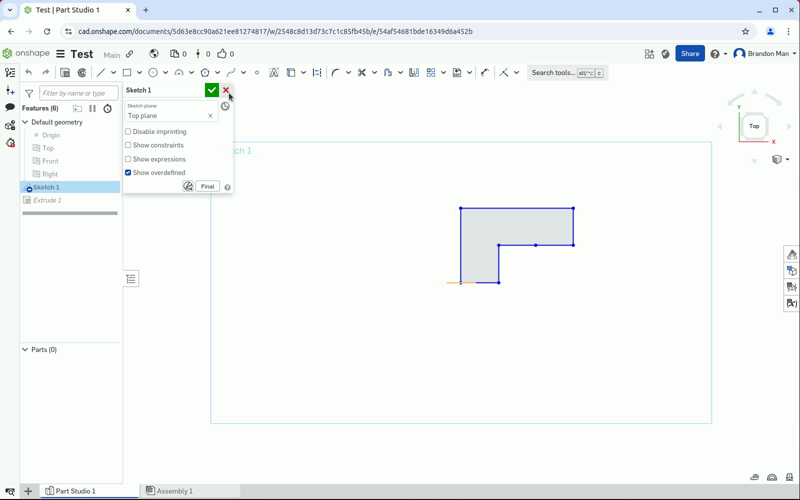
click(229, 92)
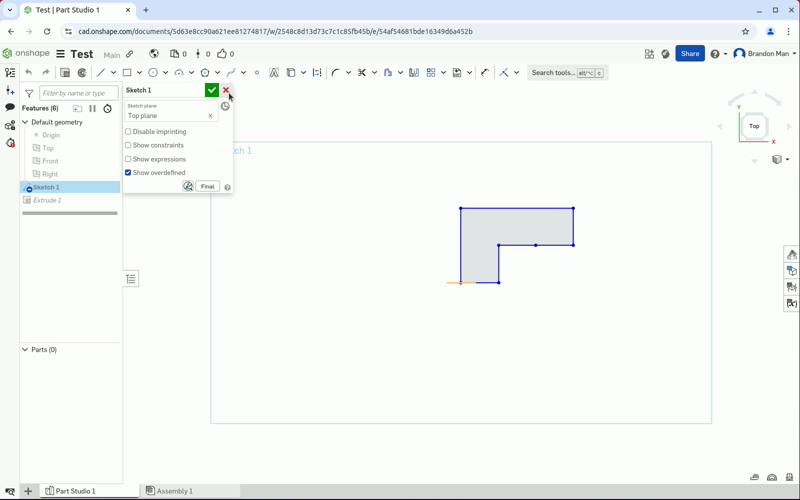
key(shift+s)
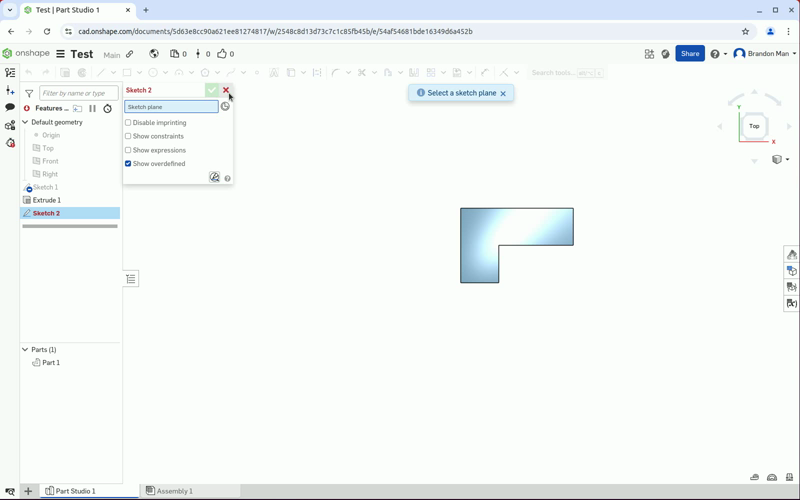
mouse_move(73, 150)
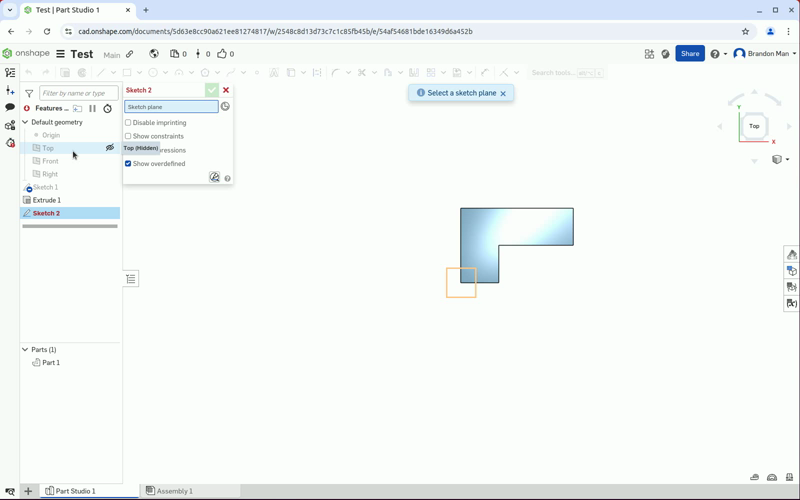
click(73, 150)
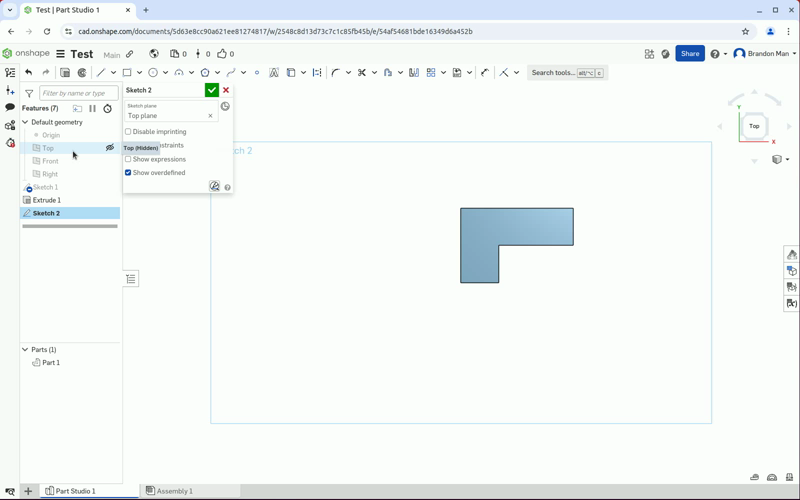
mouse_move(73, 352)
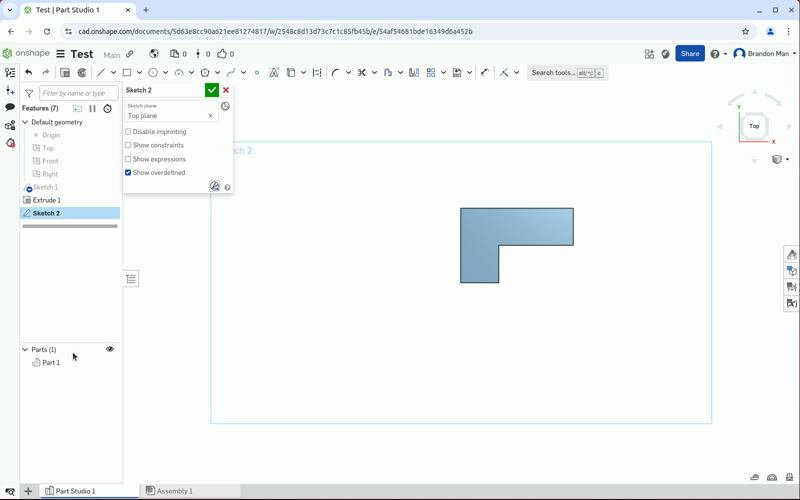
key(y)
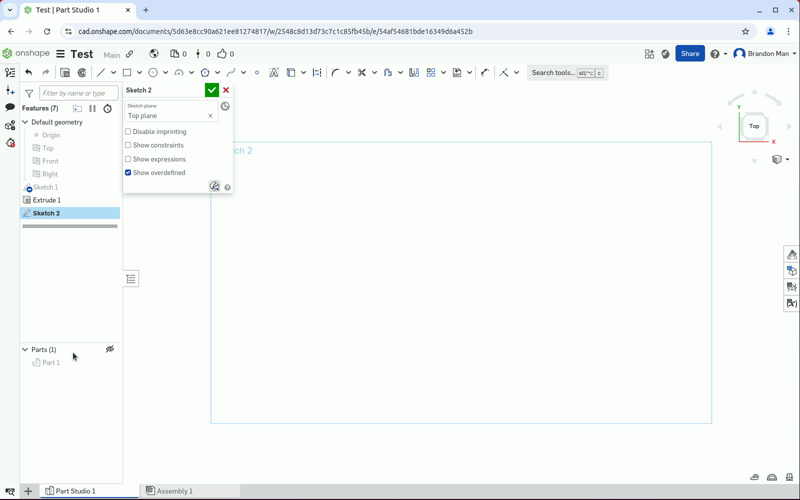
key(l)
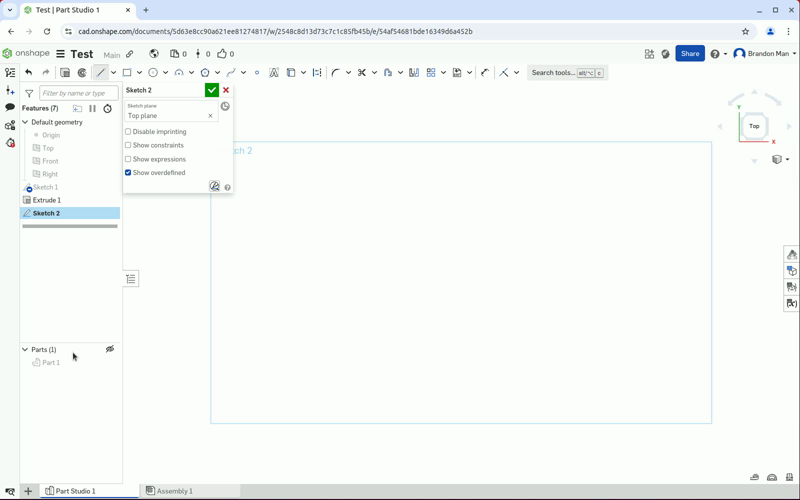
key_down(shift)
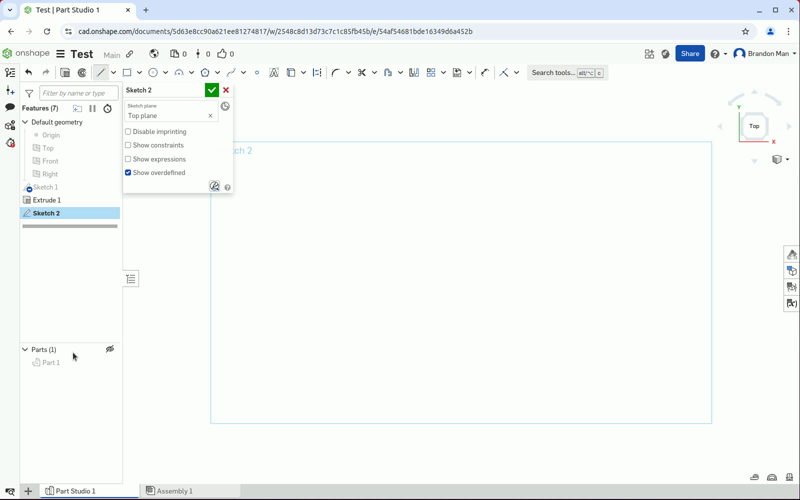
mouse_move(535, 264)
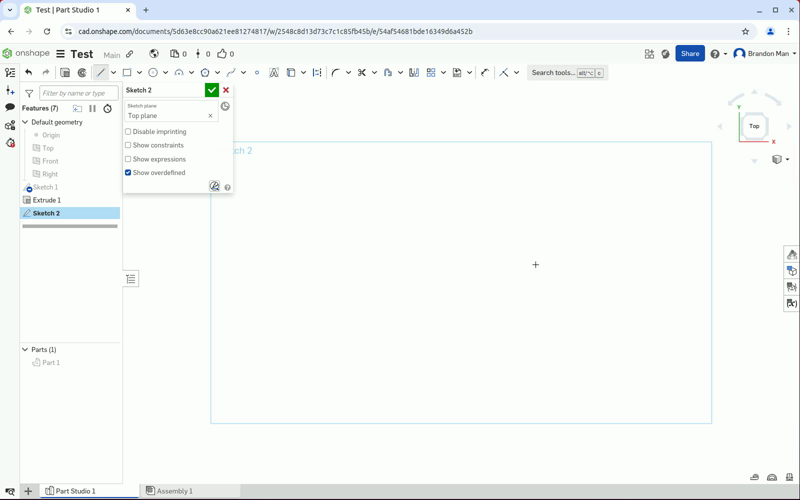
click(535, 264)
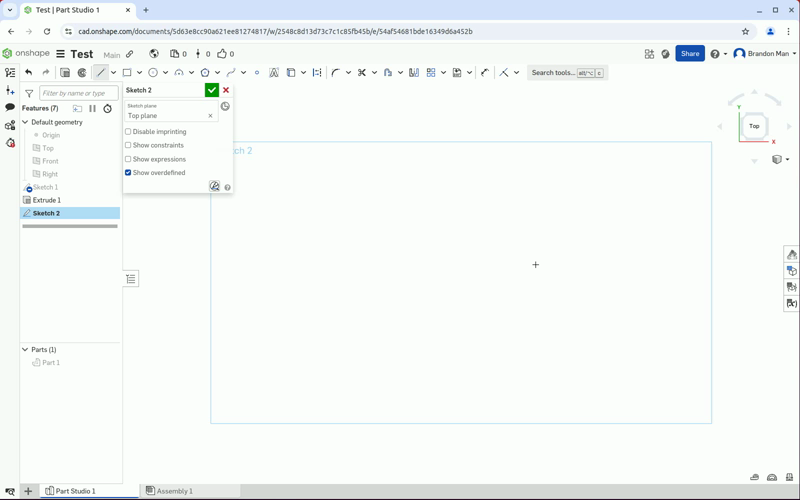
key_up(shift)
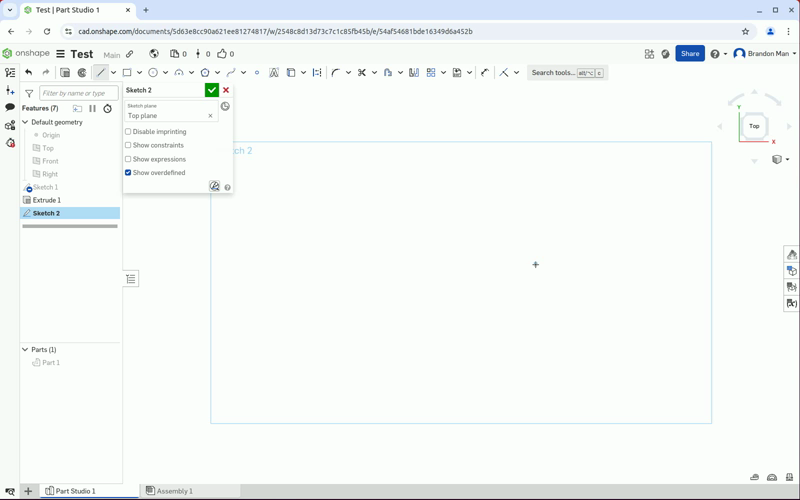
key_down(shift)
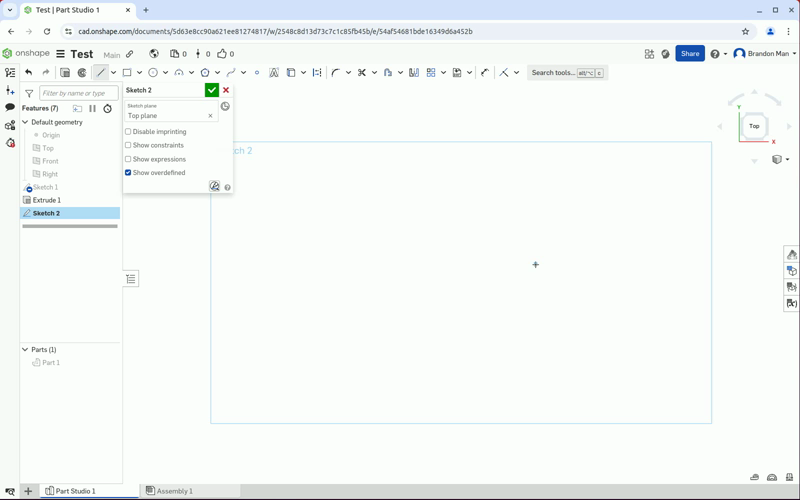
mouse_move(565, 264)
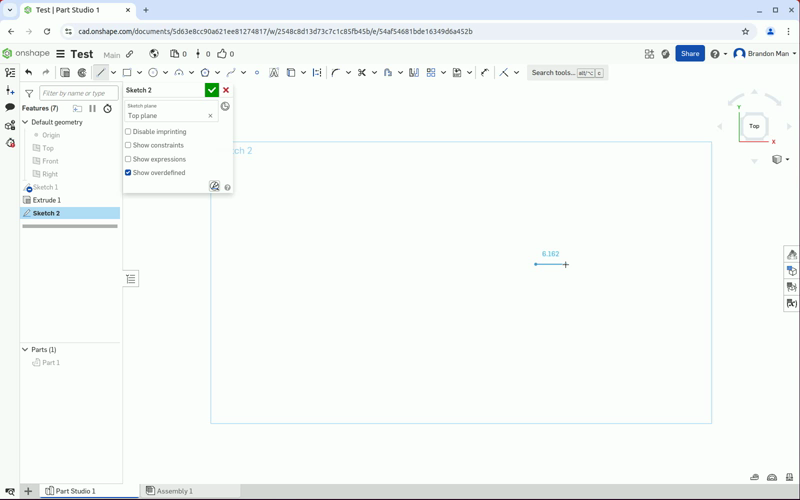
mouse_move(574, 264)
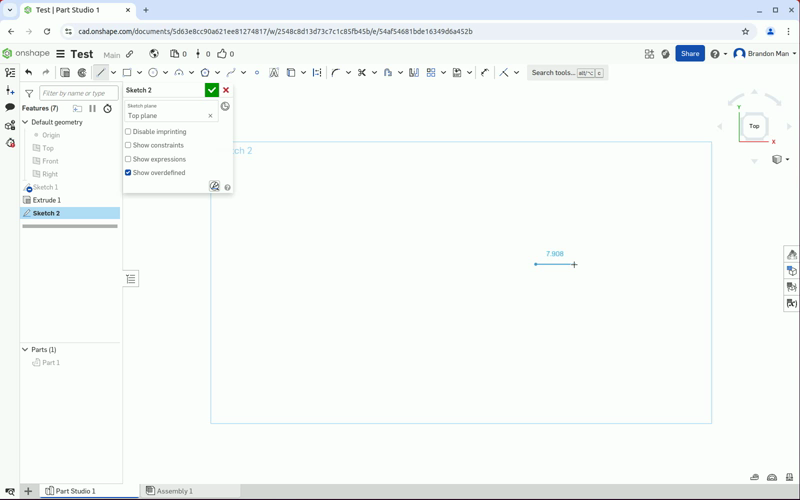
click(574, 264)
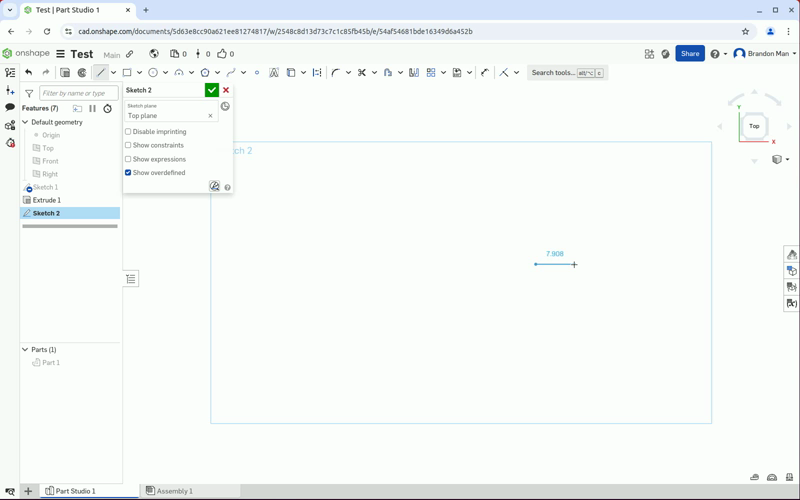
key_up(shift)
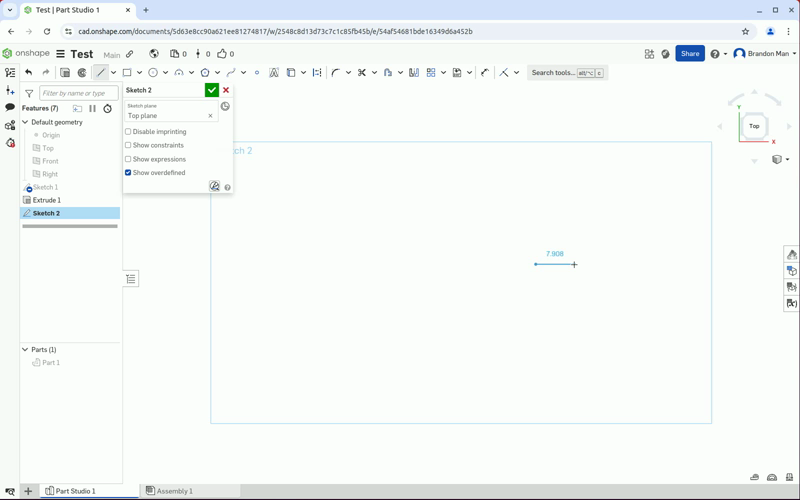
key_down(shift)
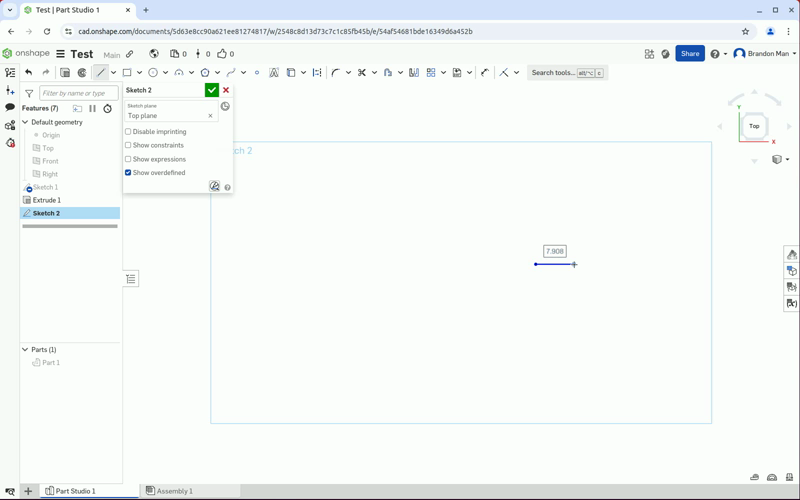
mouse_move(589, 264)
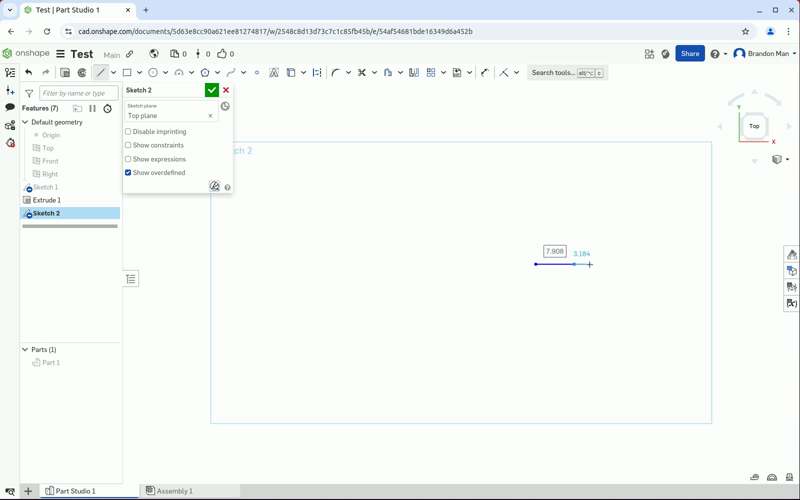
mouse_move(574, 244)
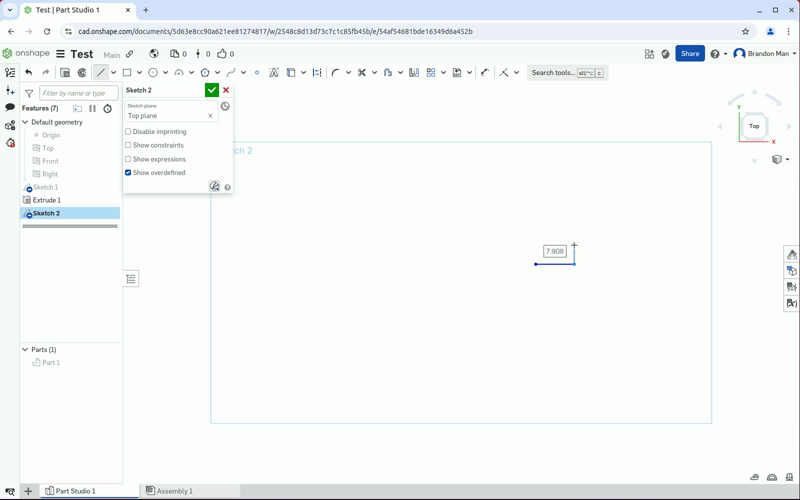
click(574, 244)
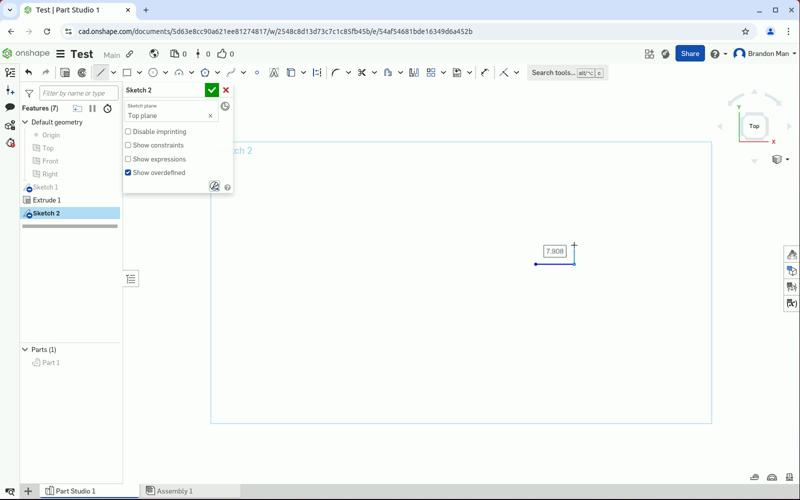
key_up(shift)
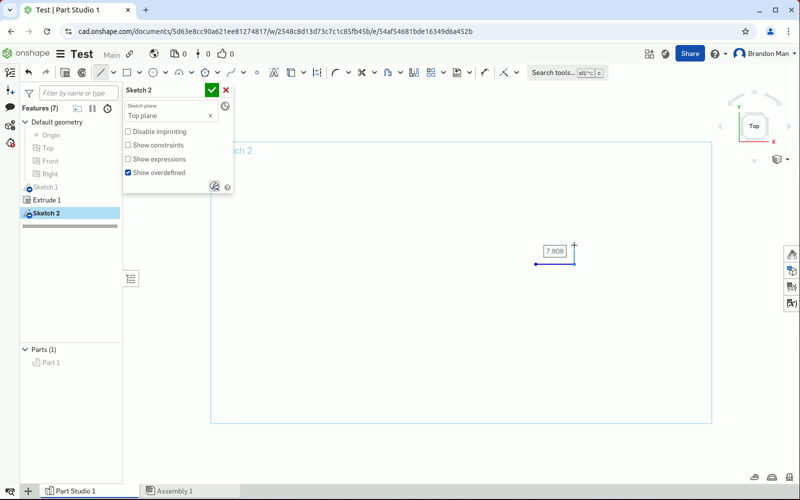
key_down(shift)
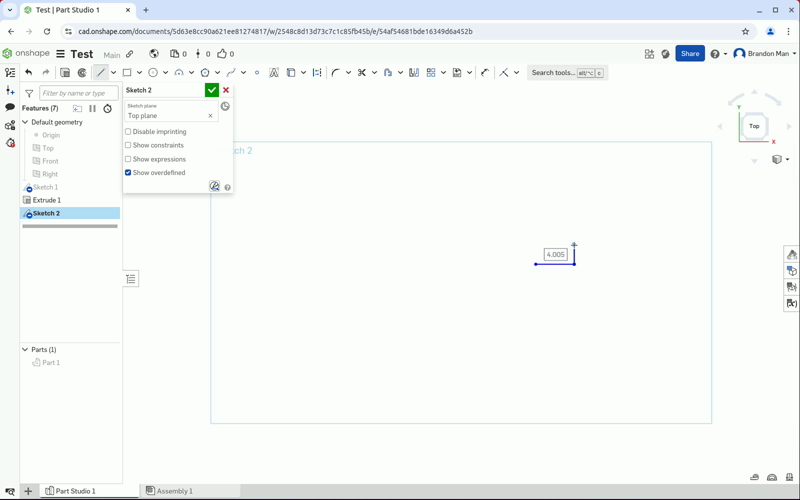
mouse_move(589, 244)
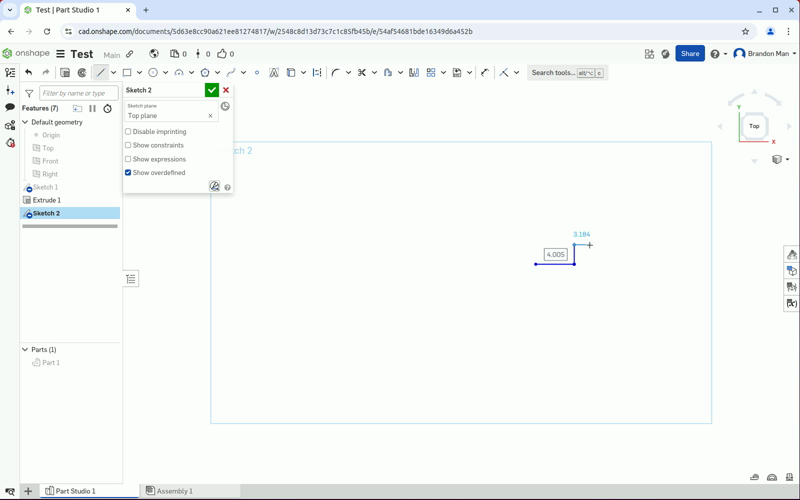
mouse_move(535, 244)
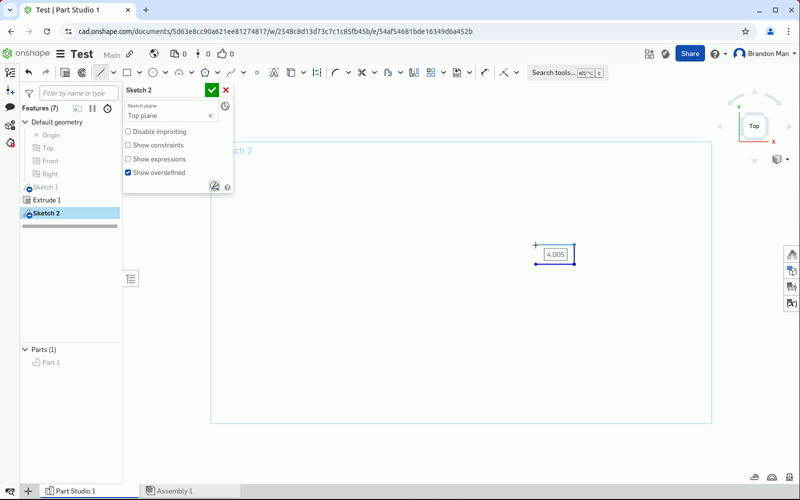
click(535, 244)
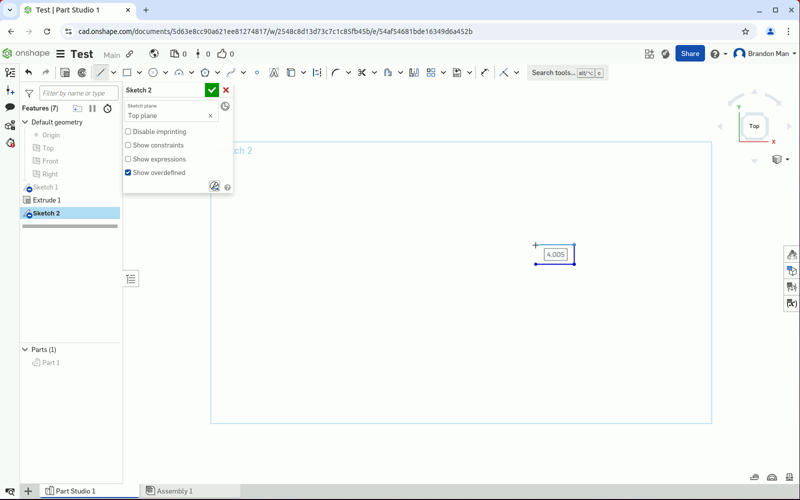
key_up(shift)
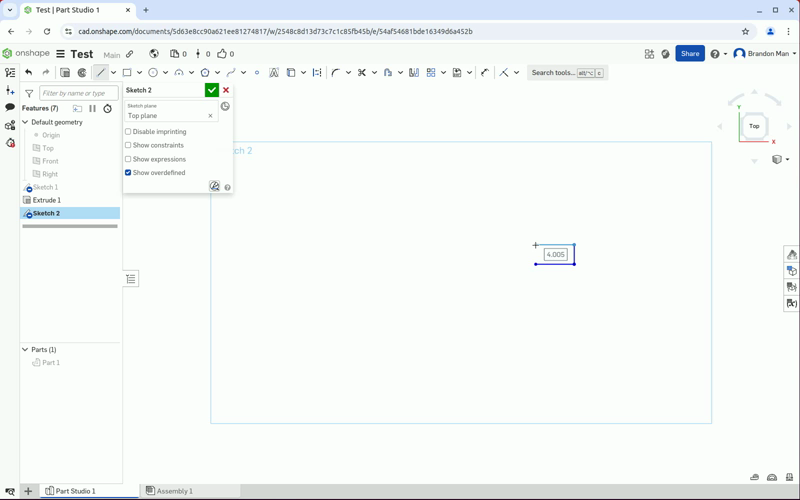
mouse_move(565, 244)
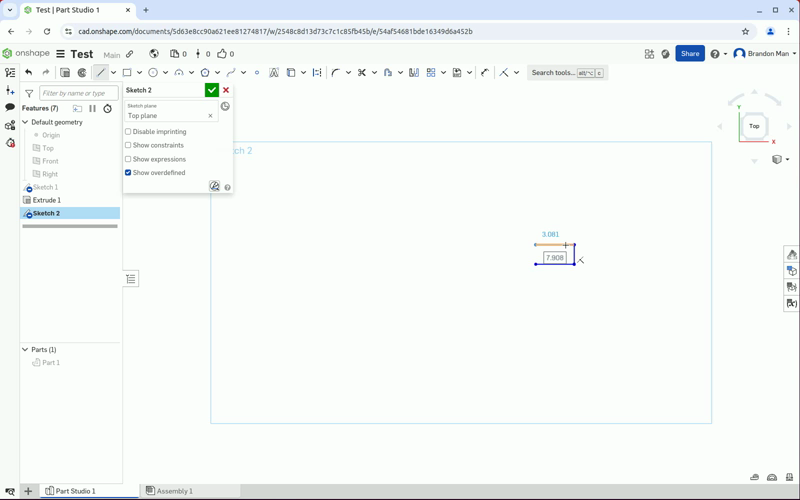
key_down(shift)
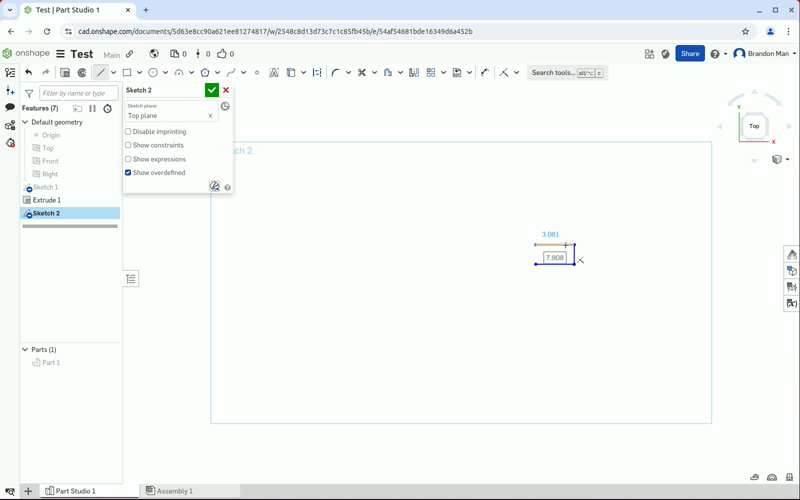
mouse_move(535, 264)
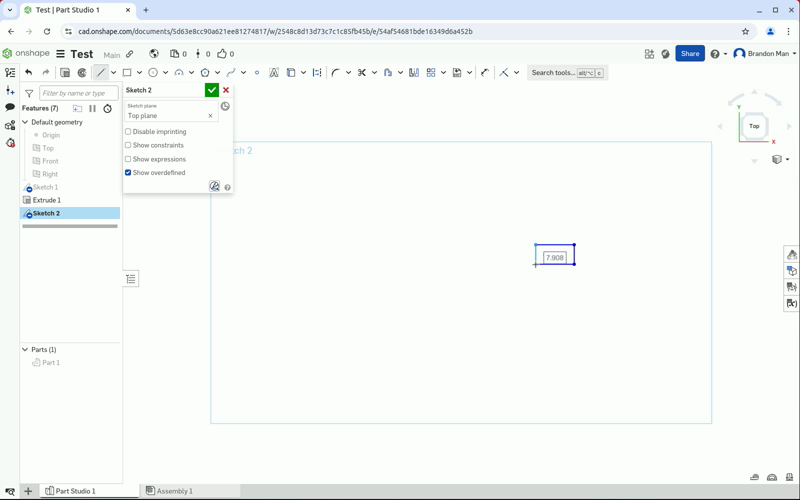
key_up(shift)
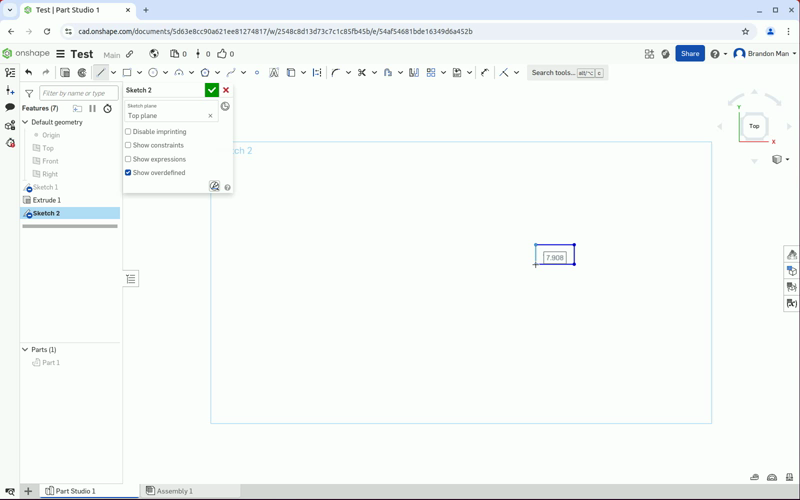
click(535, 264)
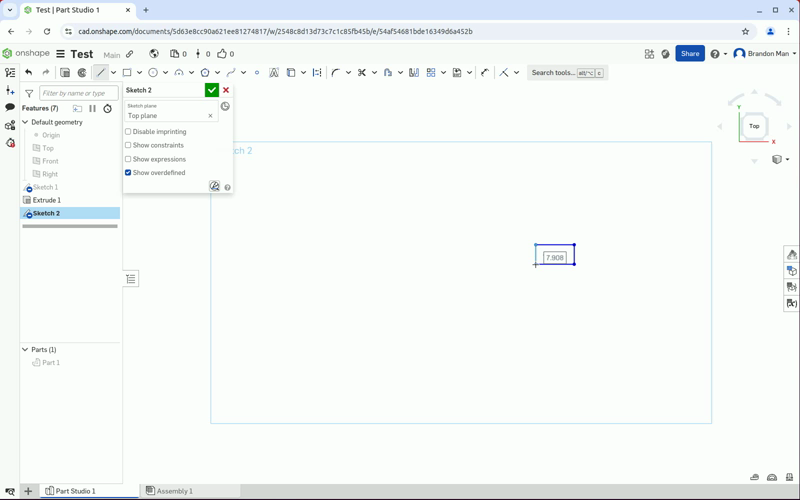
key(esc)
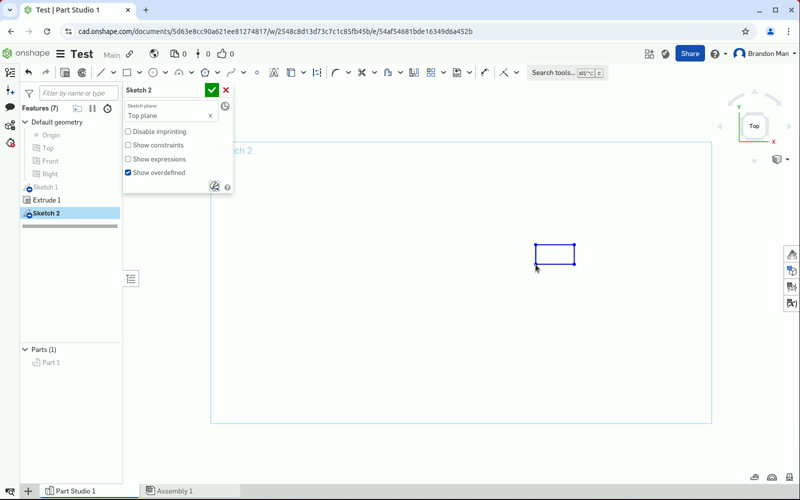
mouse_move(563, 259)
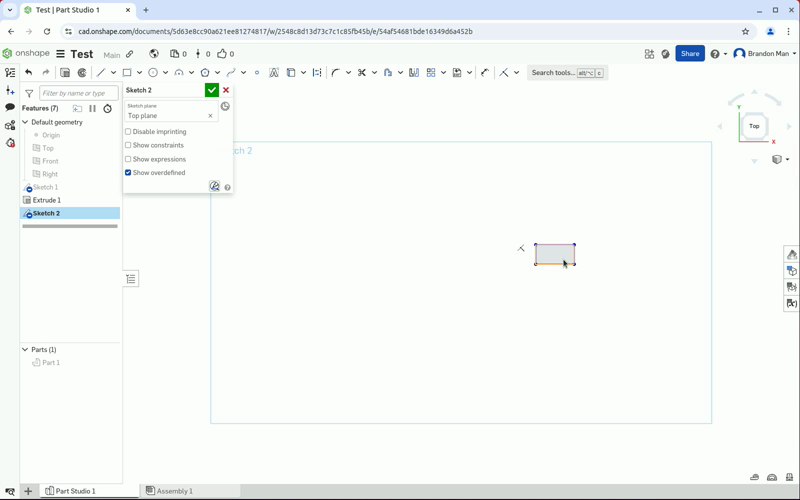
scroll(6)
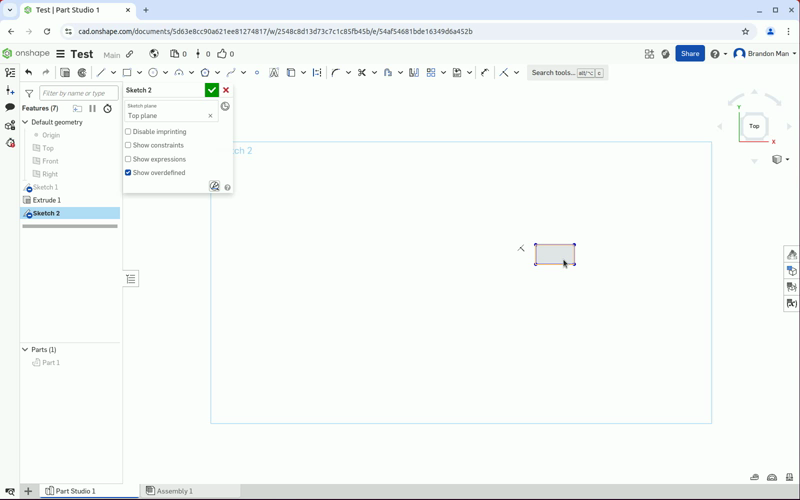
scroll(6)
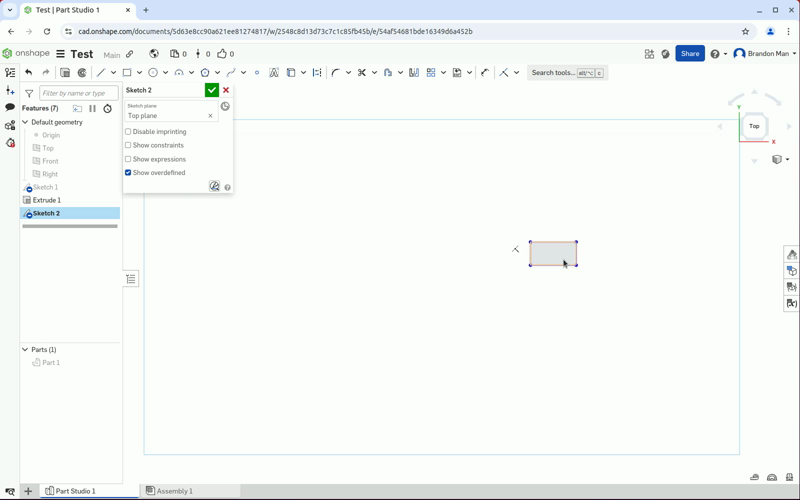
scroll(6)
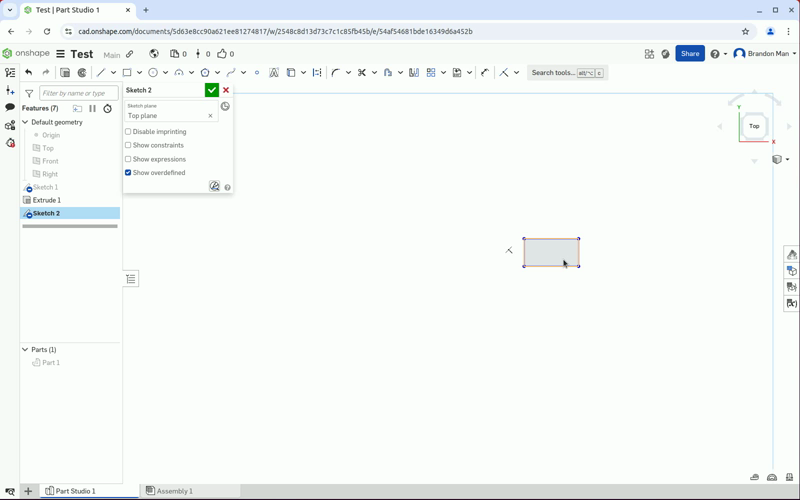
scroll(6)
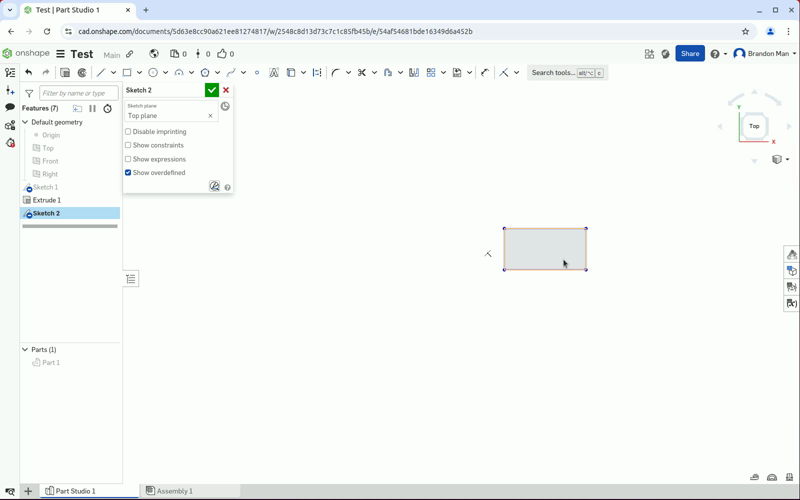
scroll(6)
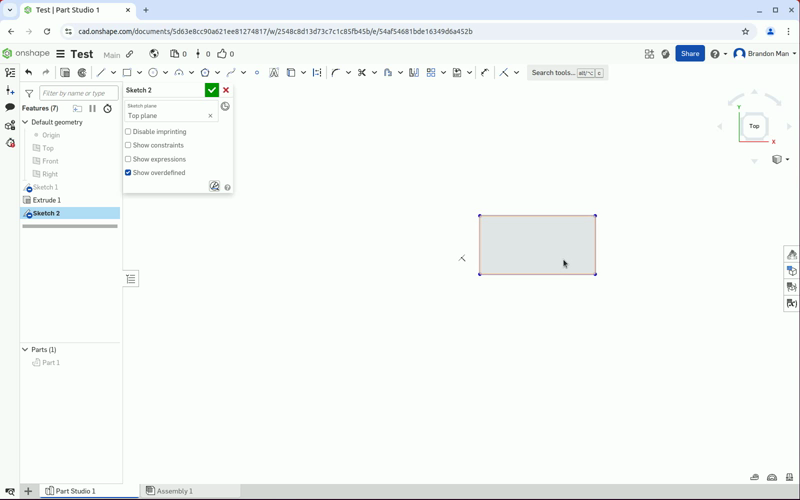
scroll(6)
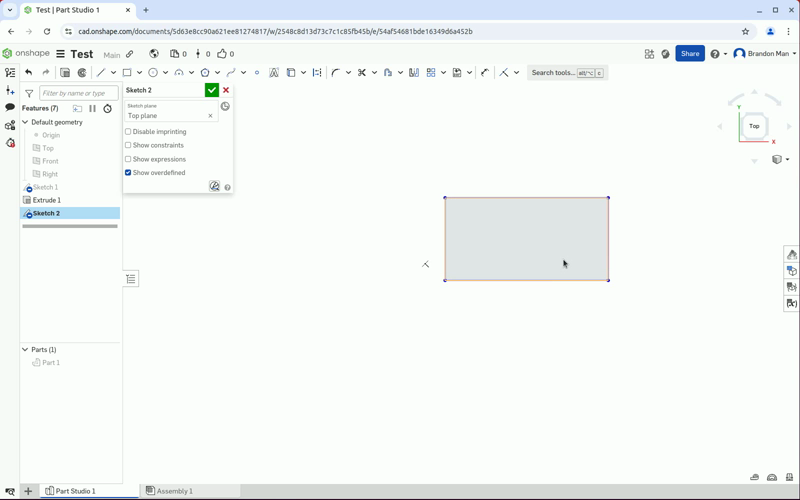
scroll(6)
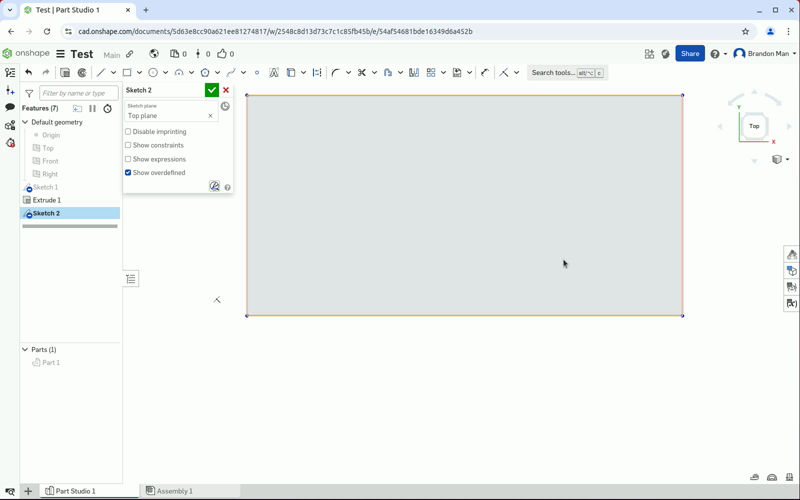
click(563, 259)
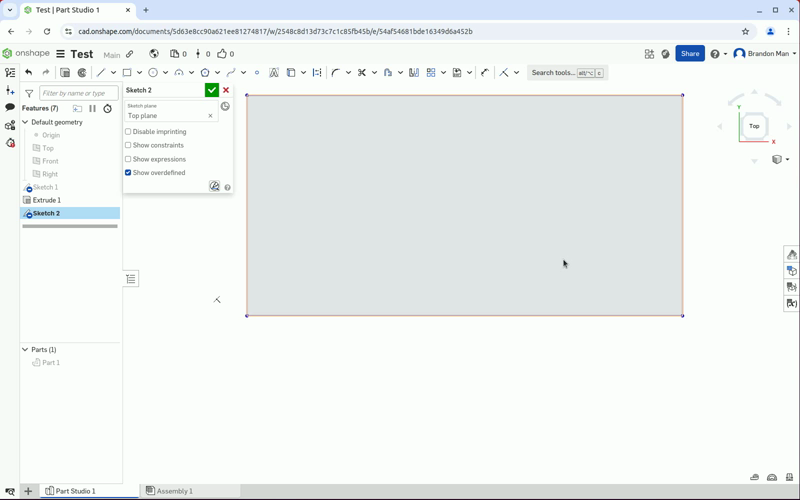
scroll(-6)
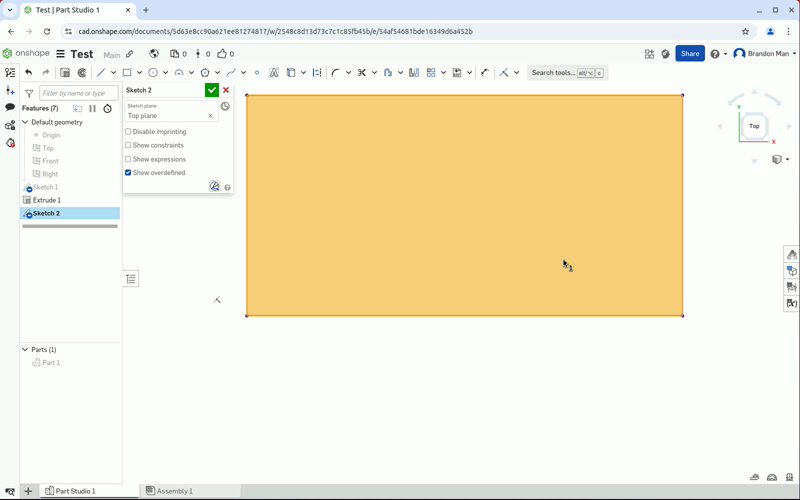
scroll(-6)
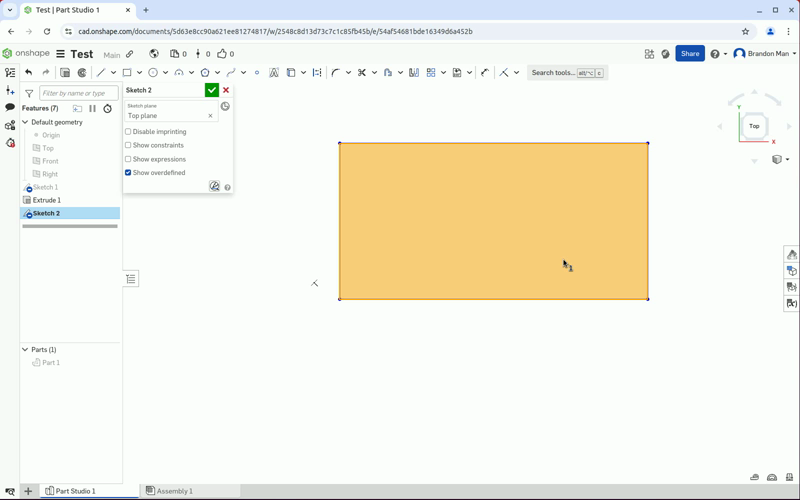
scroll(-6)
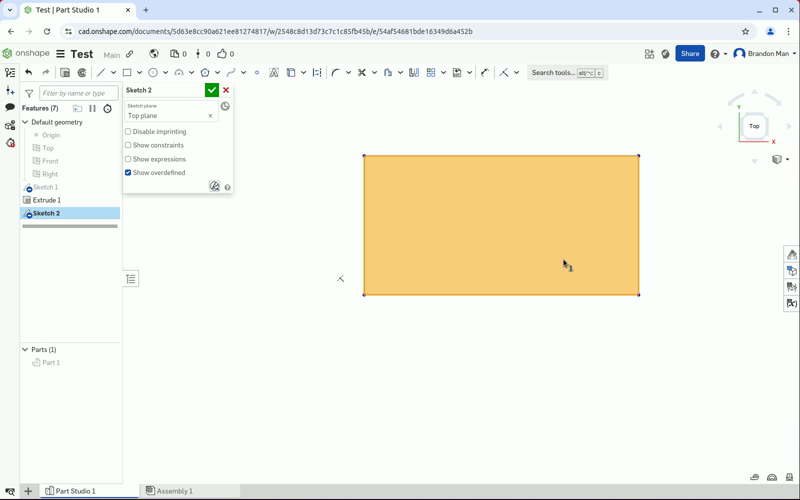
scroll(-6)
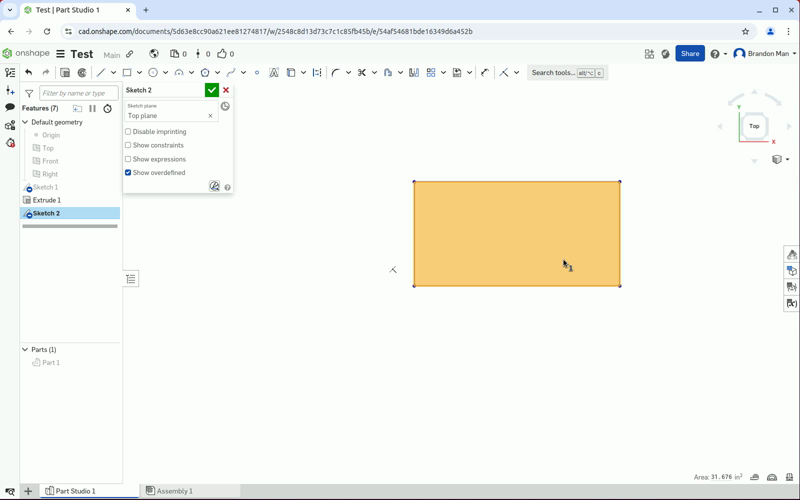
scroll(-6)
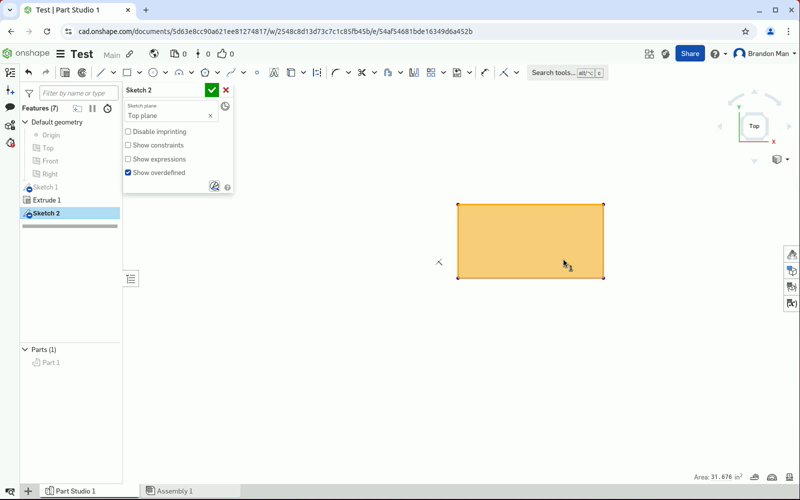
scroll(-6)
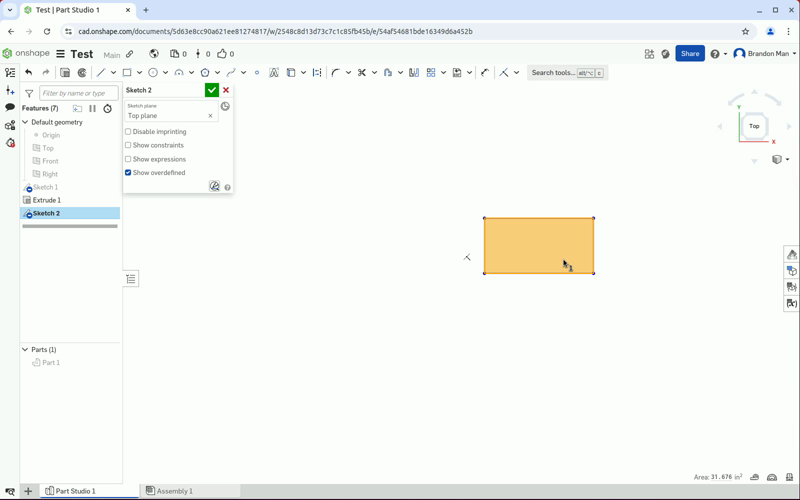
scroll(-6)
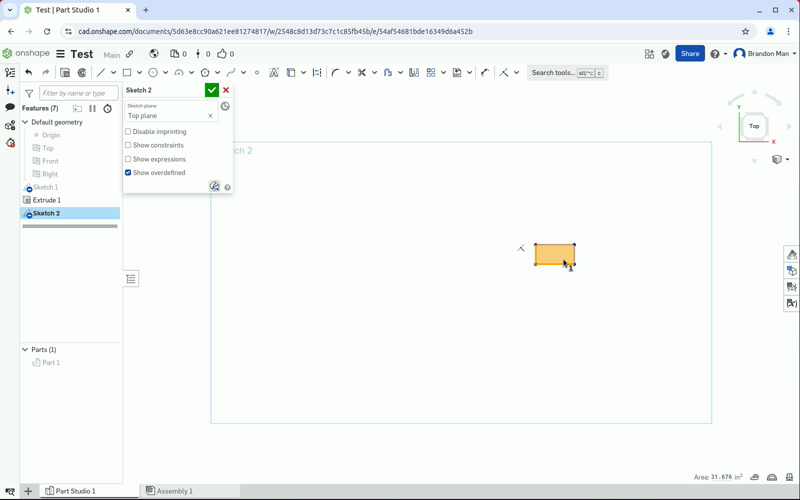
mouse_move(73, 352)
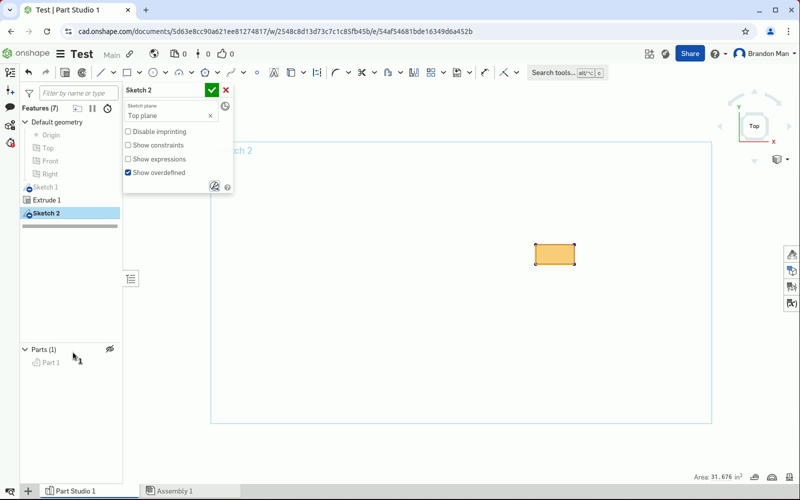
key(shift+y)
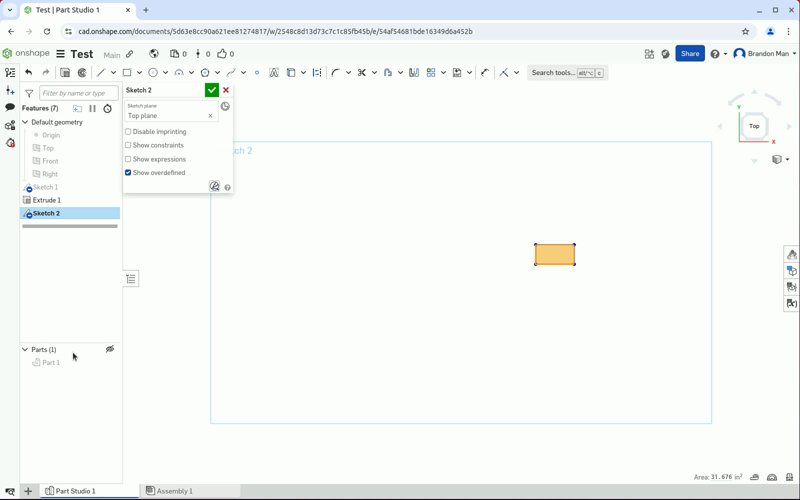
key(shift+e)
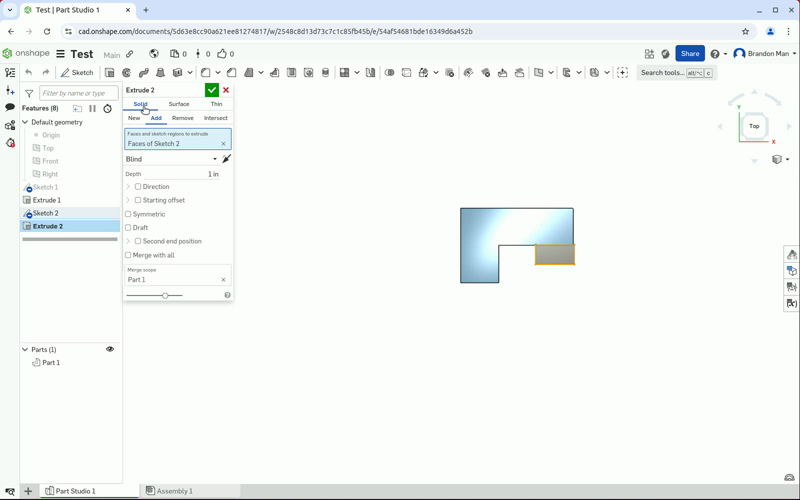
mouse_move(143, 106)
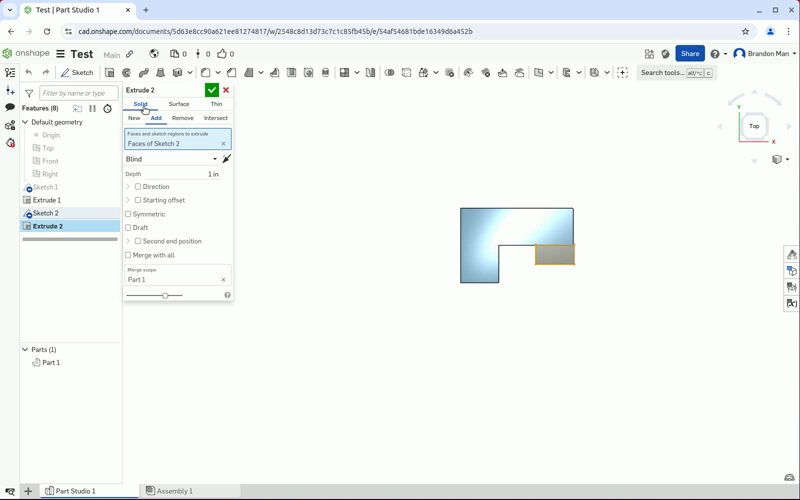
click(143, 106)
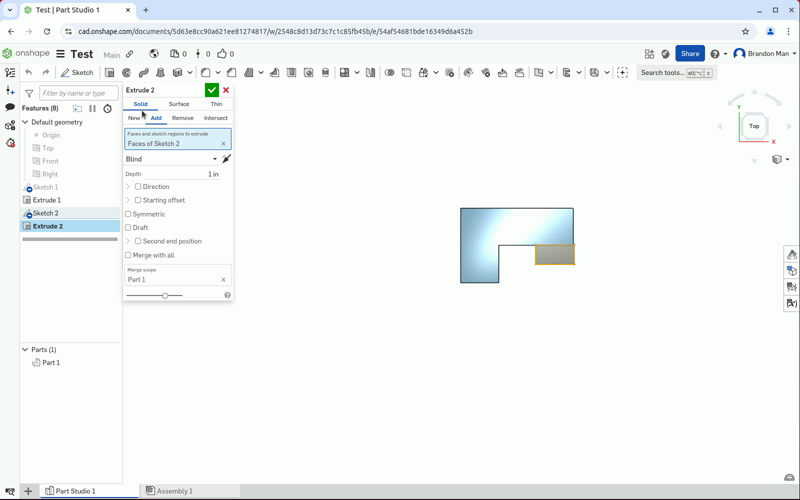
mouse_move(137, 120)
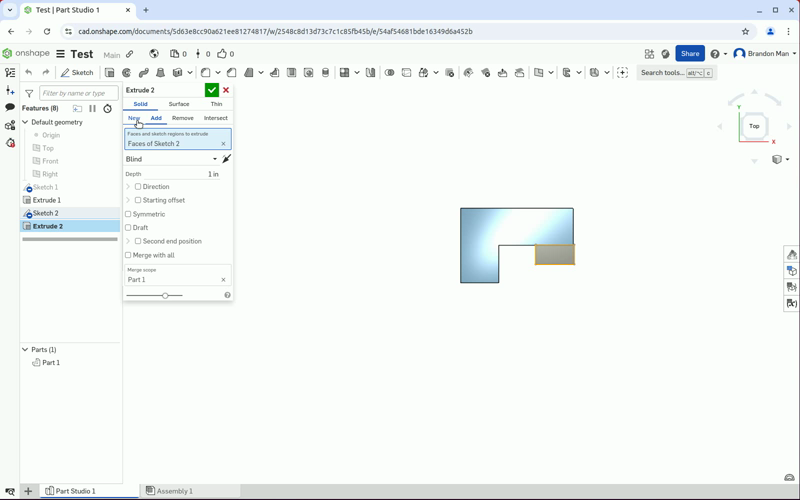
click(137, 120)
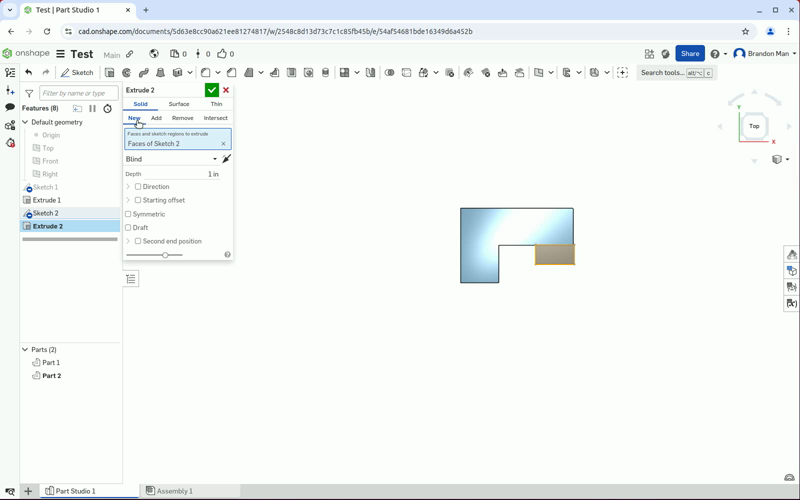
key(tab, 4)
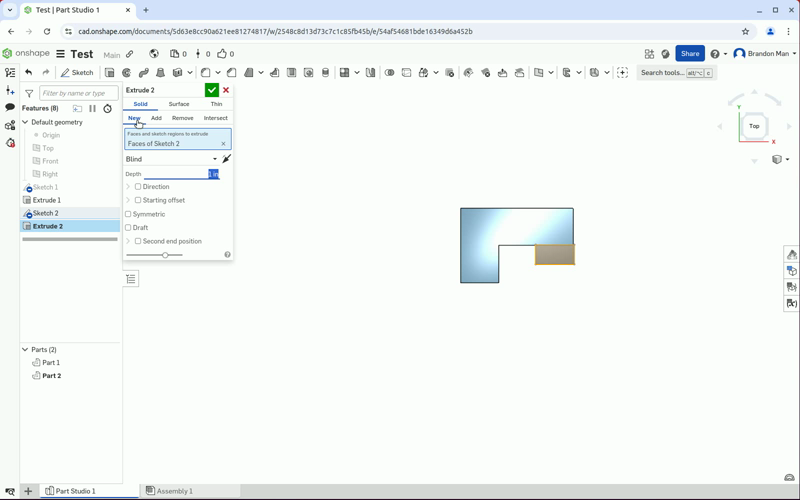
text(7.703)
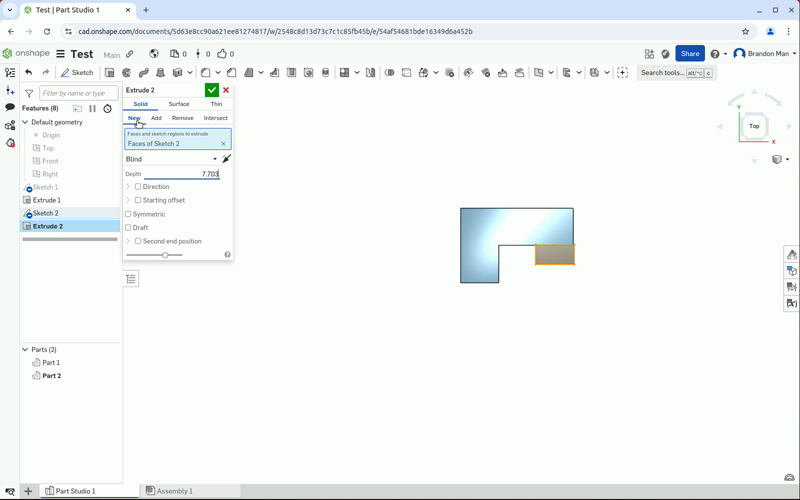
key(enter)
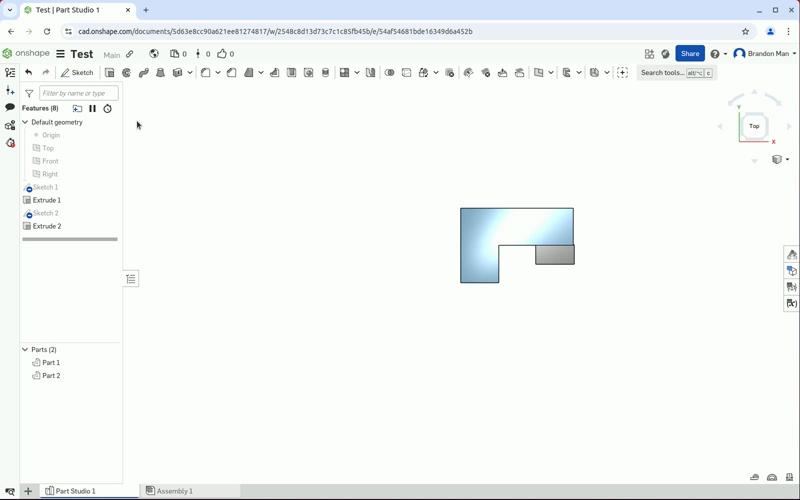
key(shift+h)
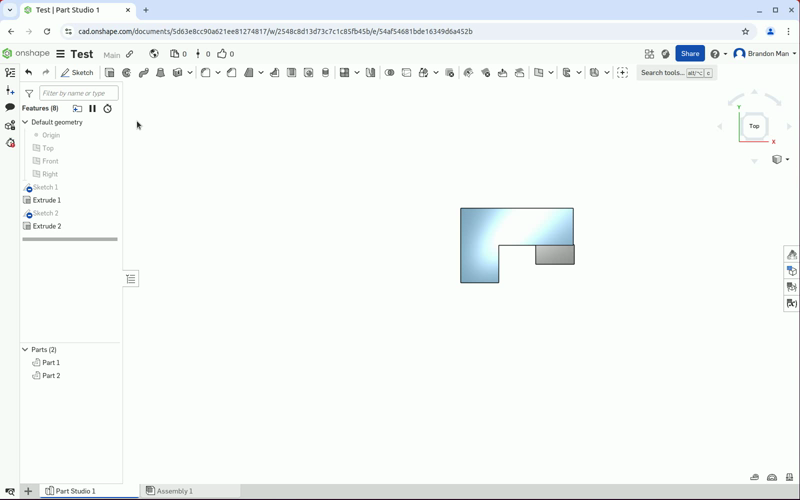
key(shift+h)
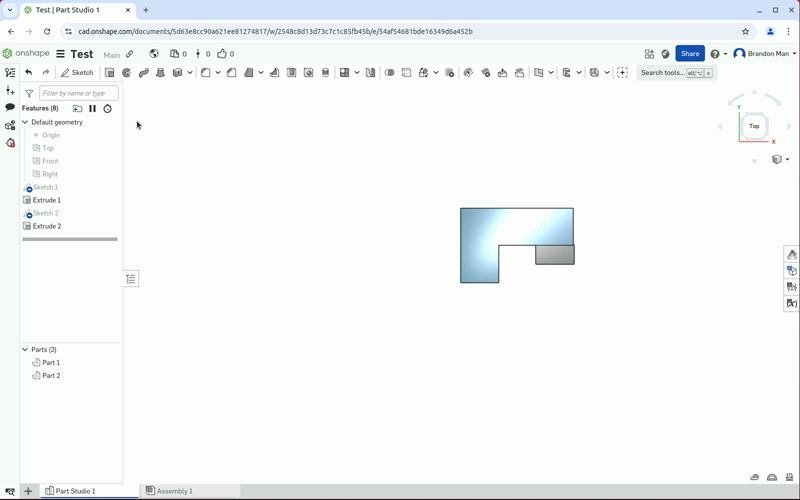
key(shift+7)
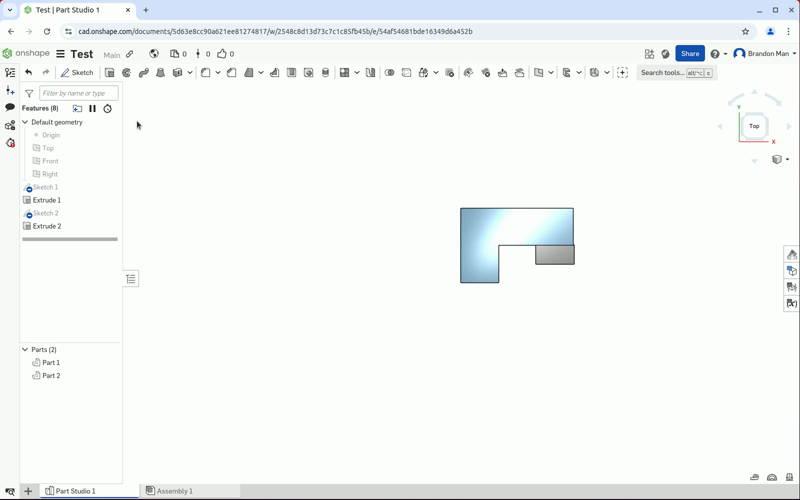
key(up, 3)
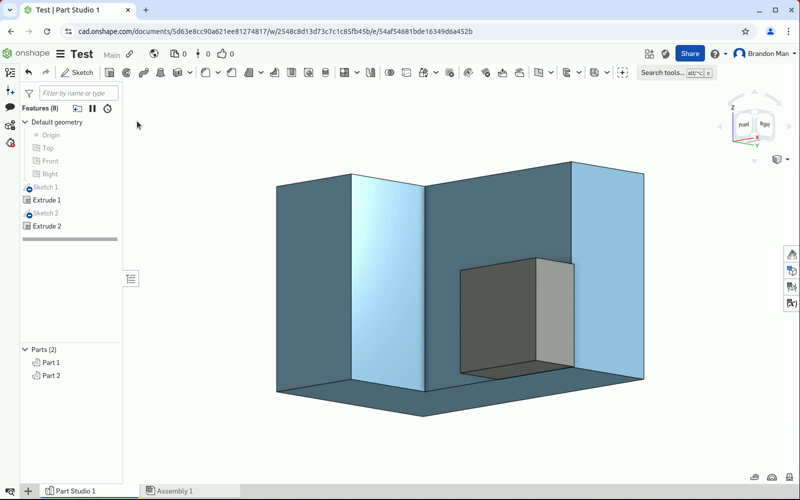
key(left, 3)
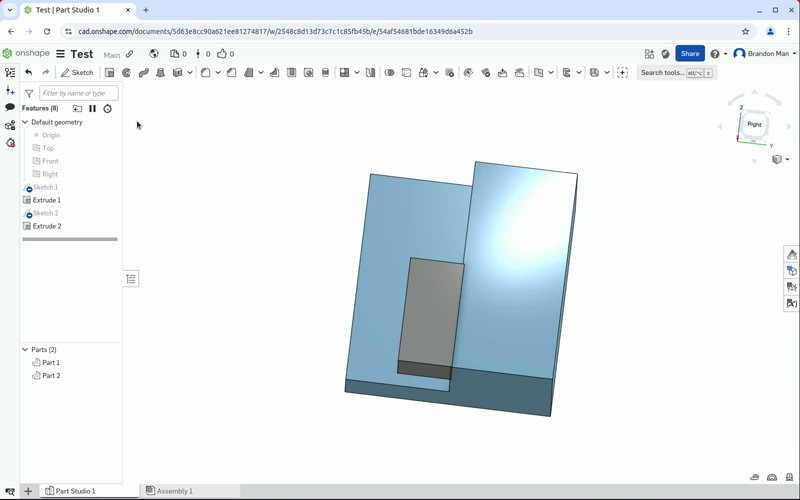
key(right, 3)
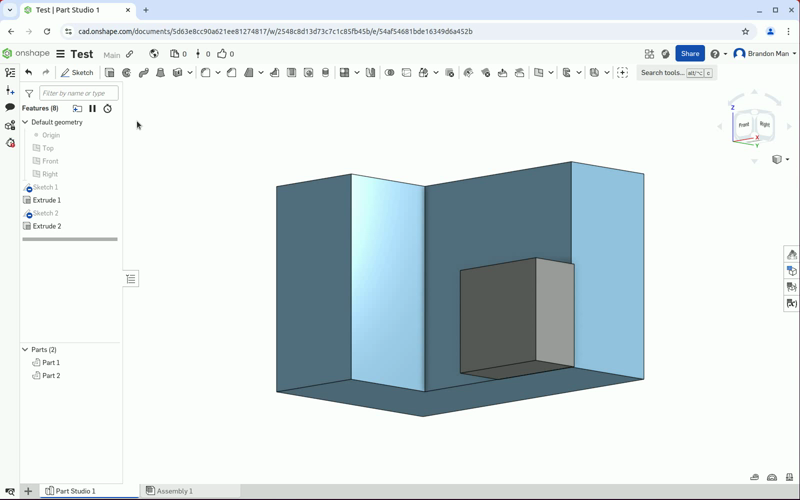
key(down, 3)
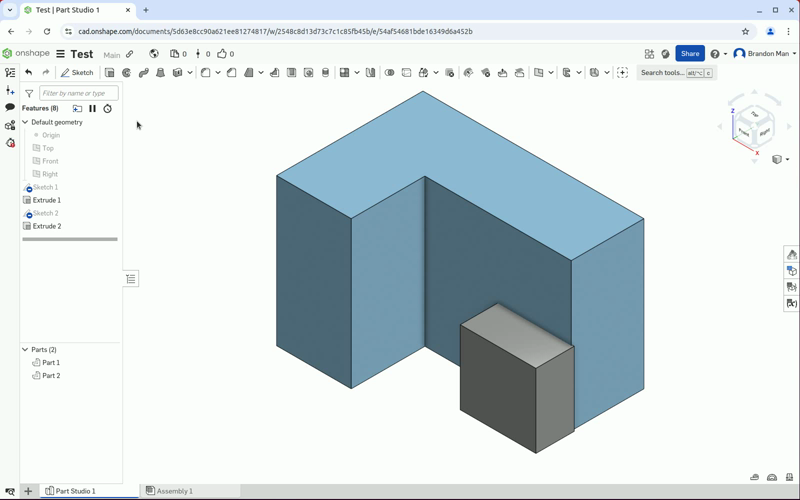
mouse_move(73, 189)
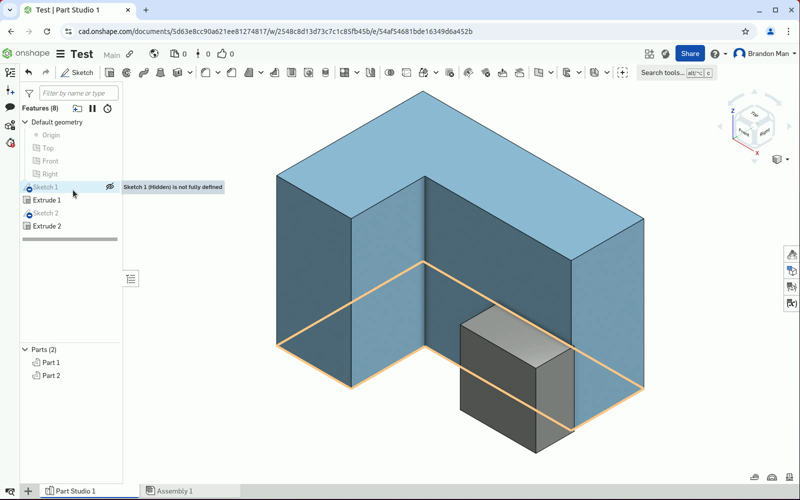
click(73, 189)